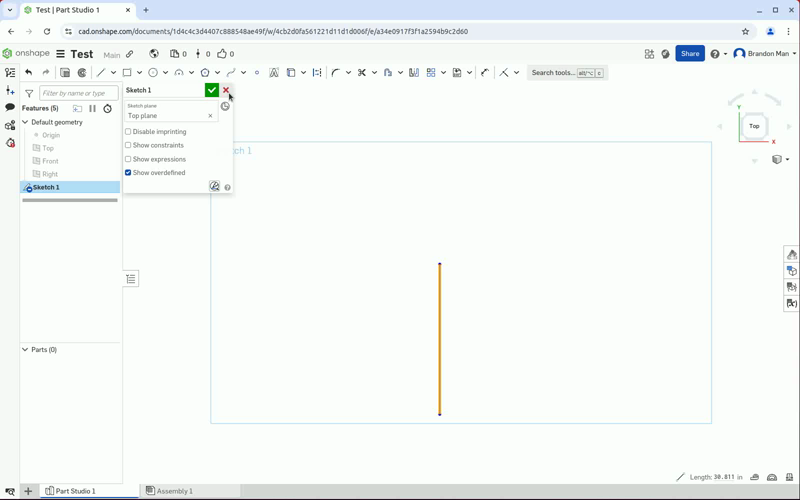
key(shift+h)
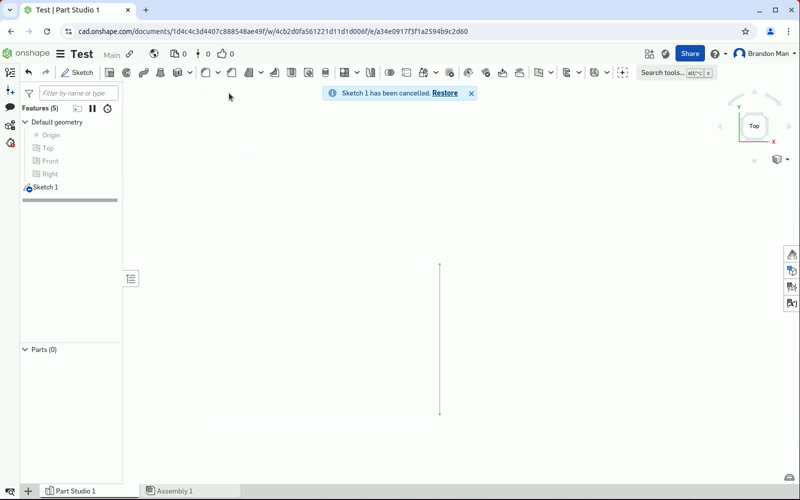
key(shift+s)
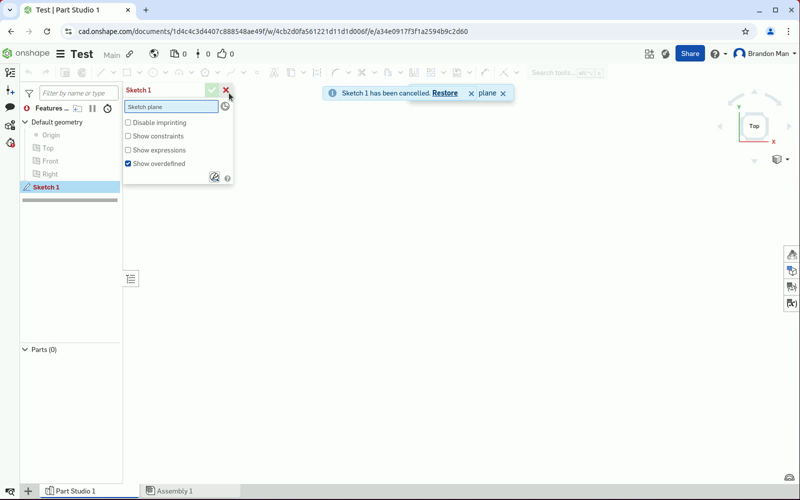
mouse_move(73, 150)
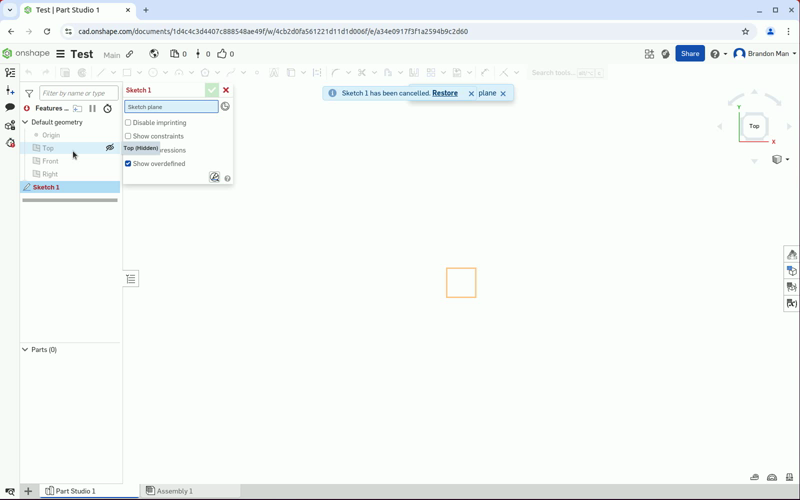
click(73, 150)
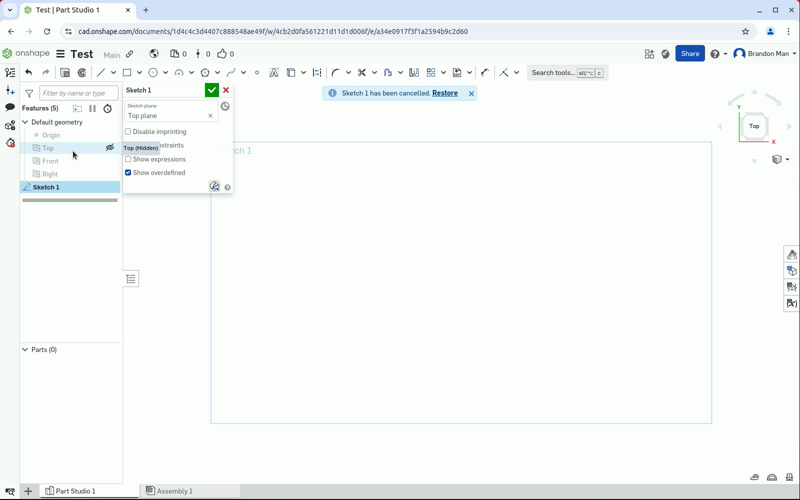
mouse_move(73, 352)
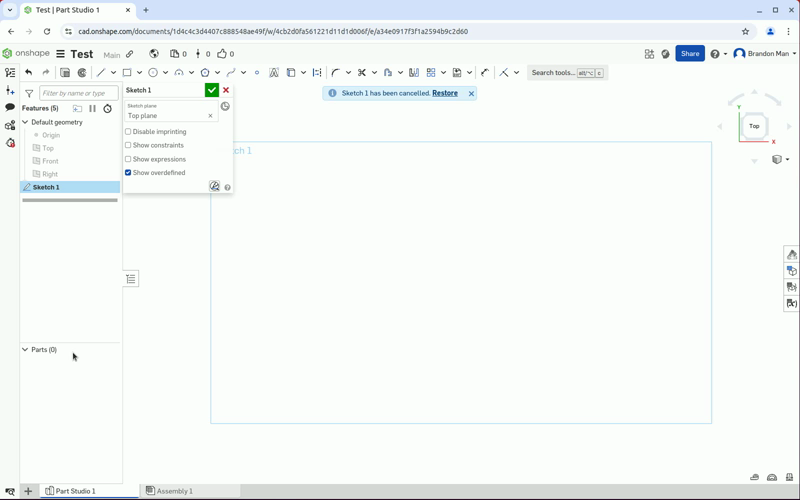
key(y)
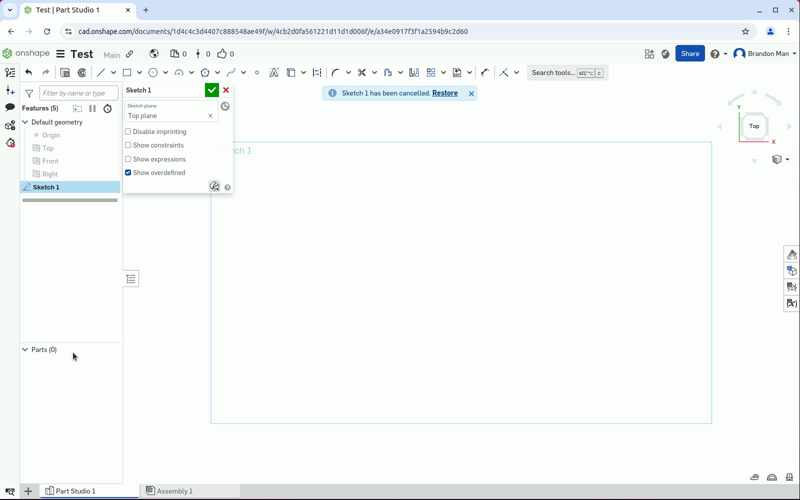
key(c)
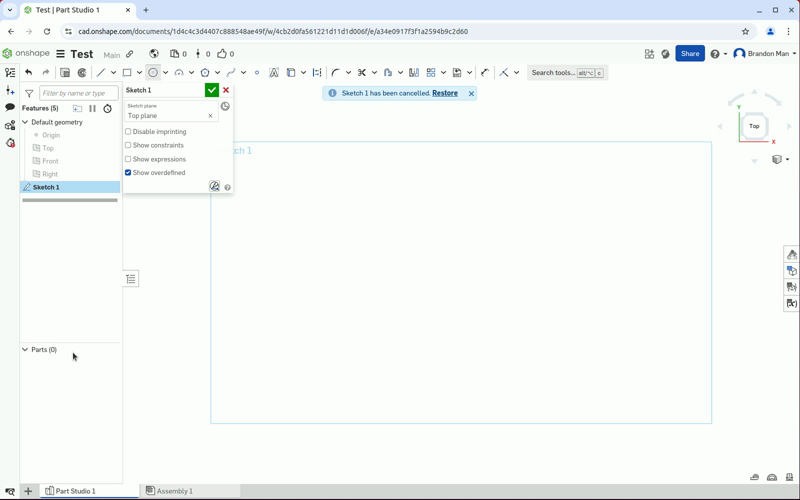
key_down(shift)
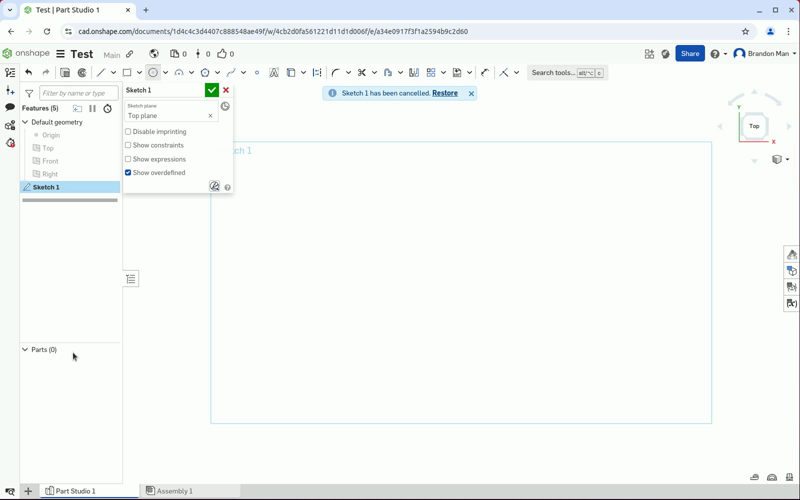
mouse_move(461, 282)
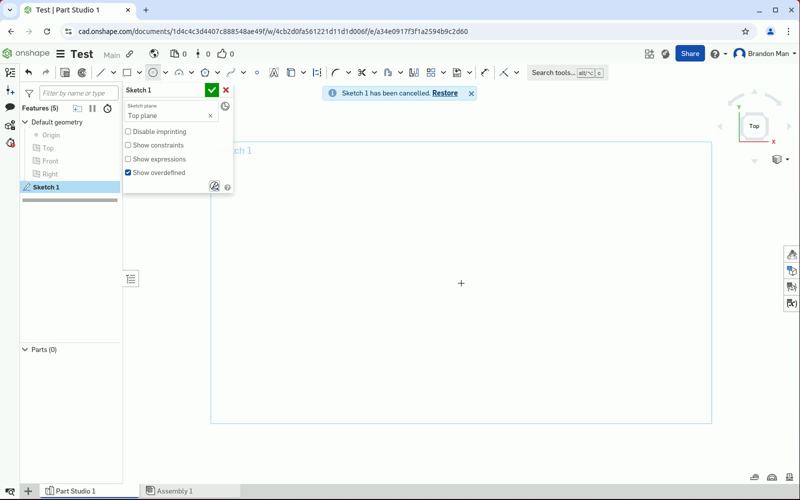
click(461, 282)
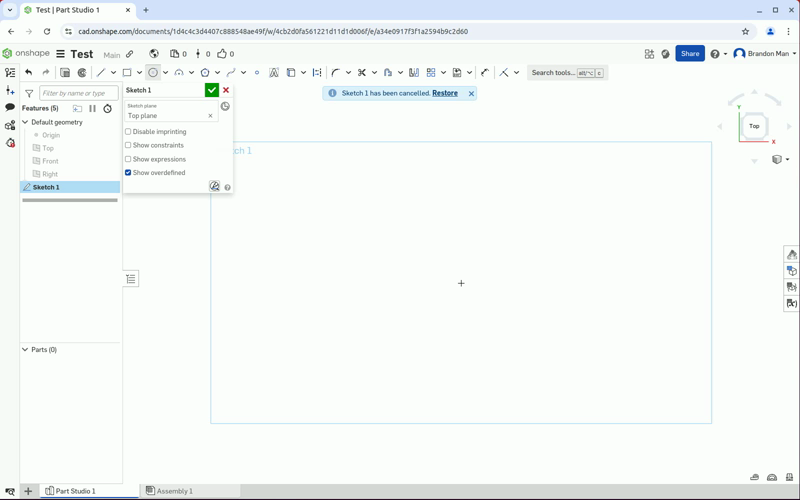
key_up(shift)
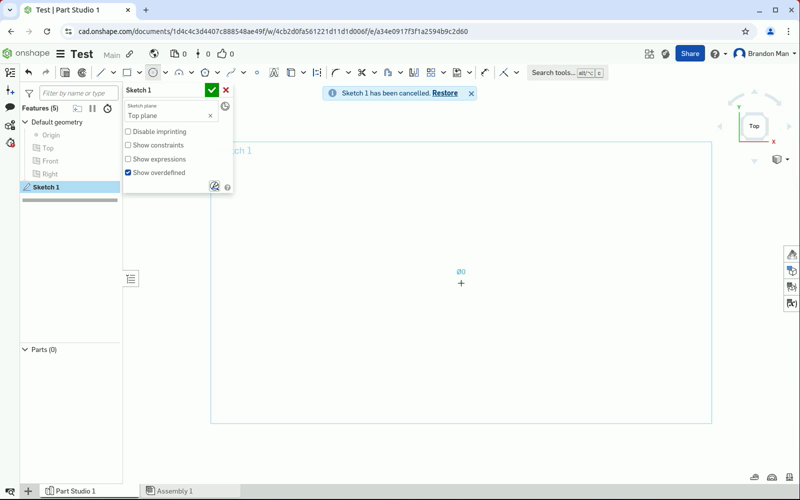
mouse_move(572, 282)
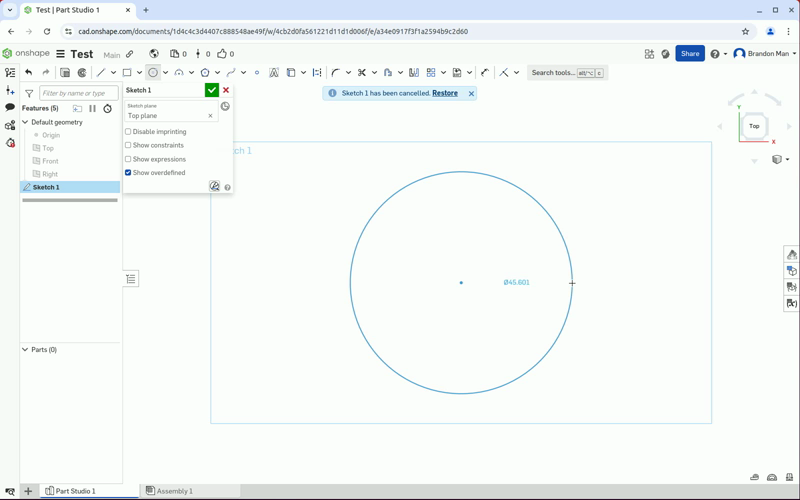
click(572, 282)
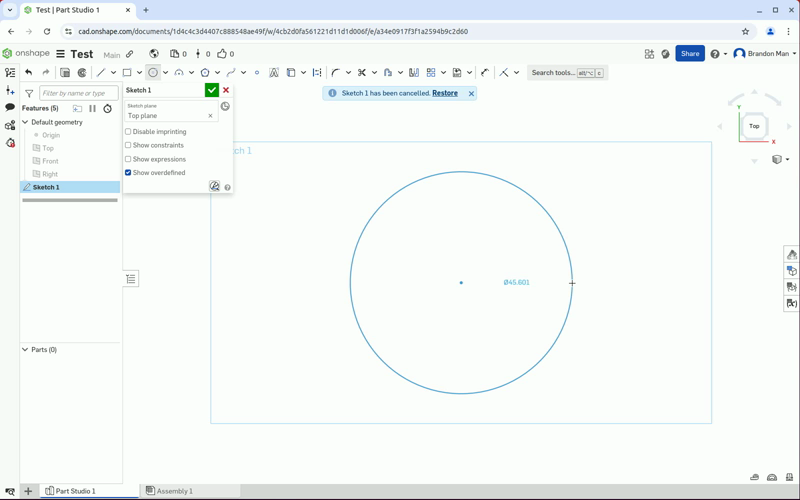
key(esc)
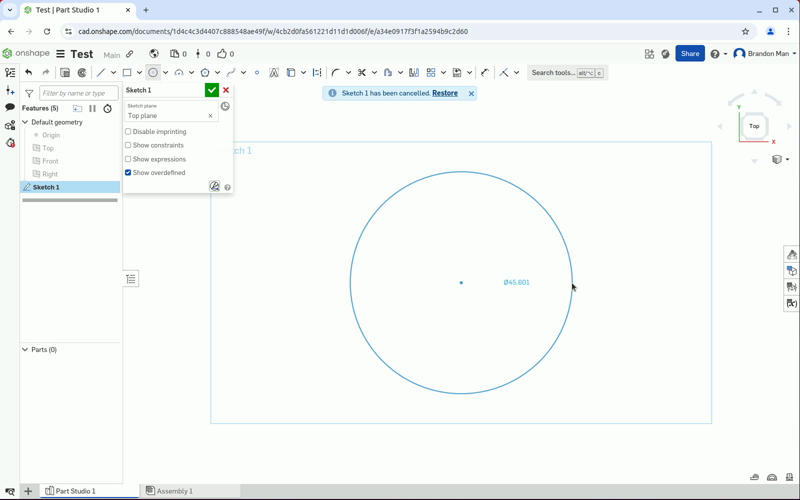
key(c)
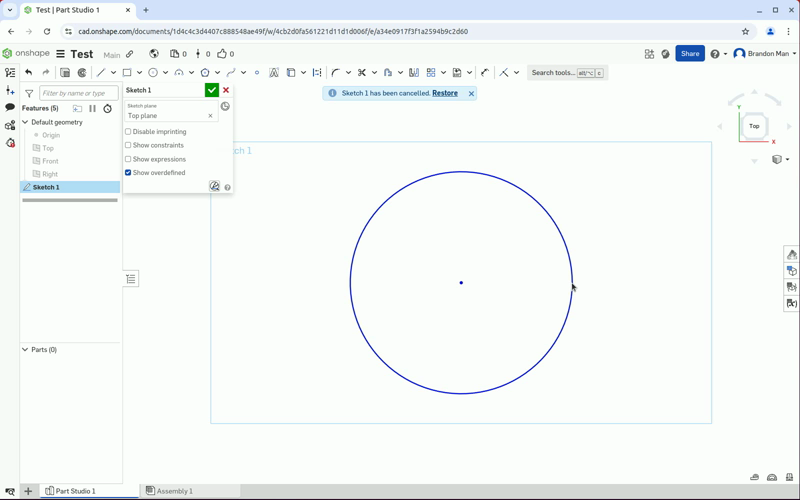
key_down(shift)
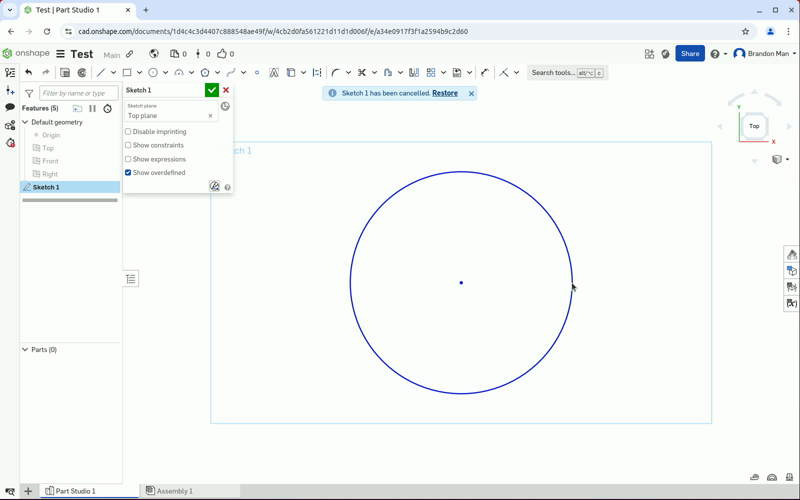
mouse_move(461, 282)
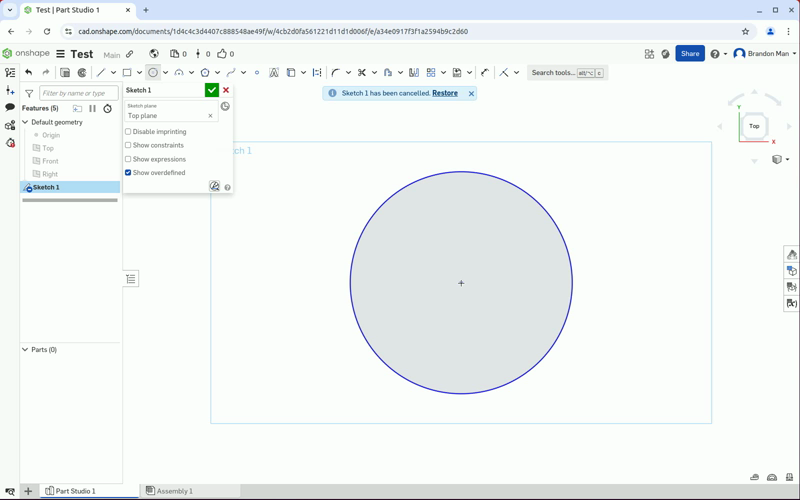
click(461, 282)
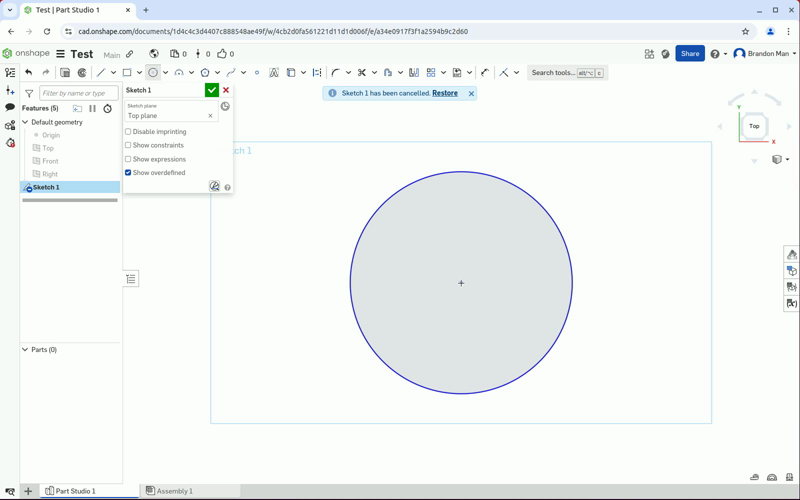
key_up(shift)
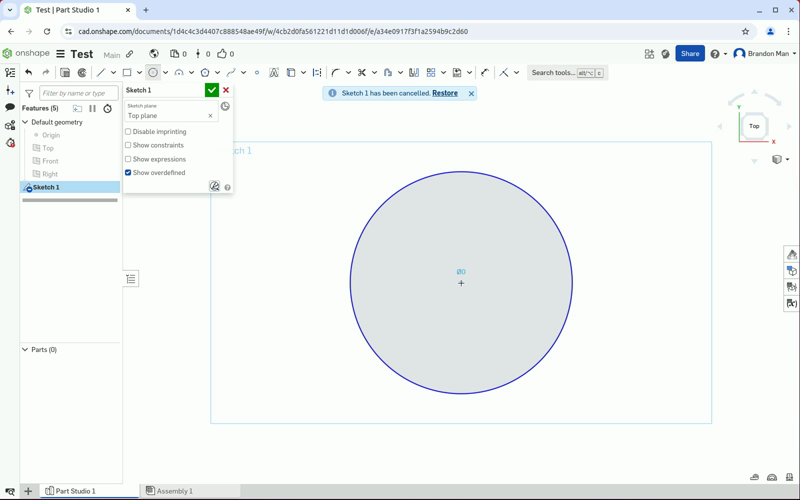
mouse_move(558, 282)
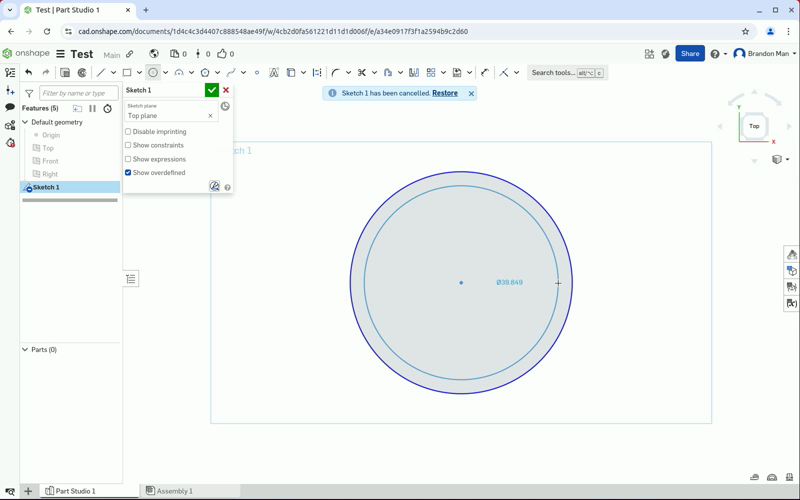
click(558, 282)
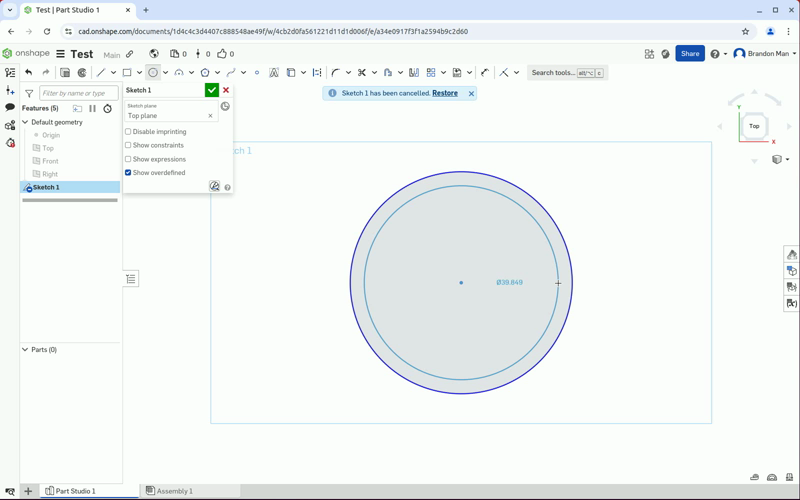
key(esc)
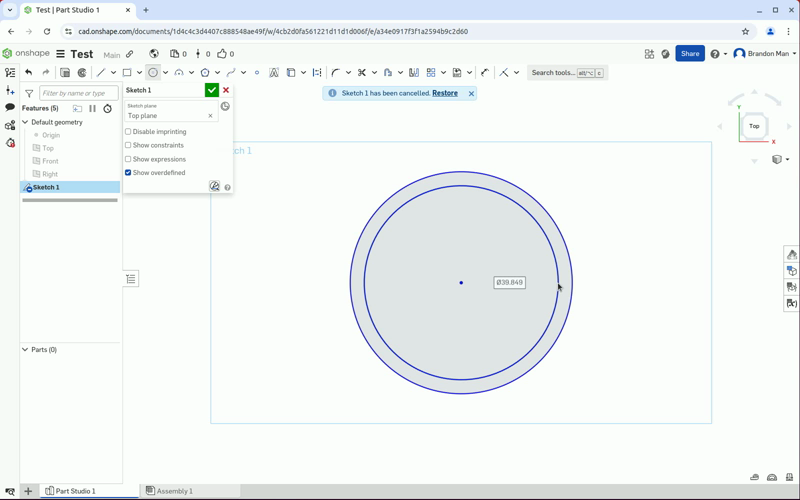
mouse_move(400, 199)
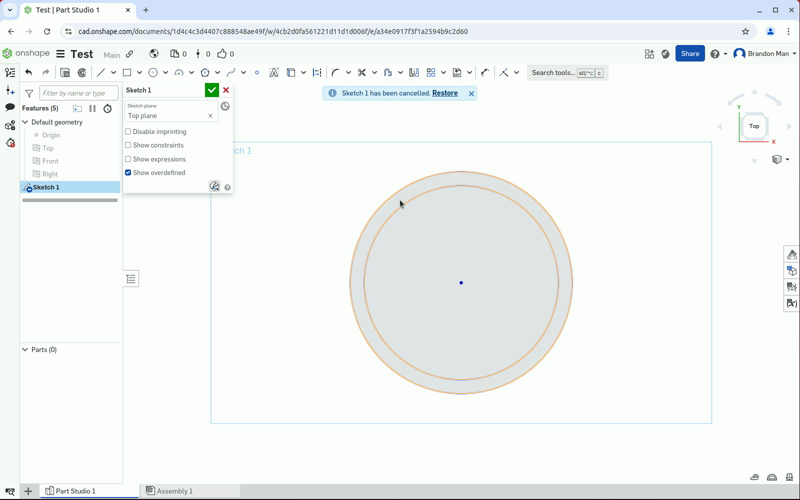
click(400, 199)
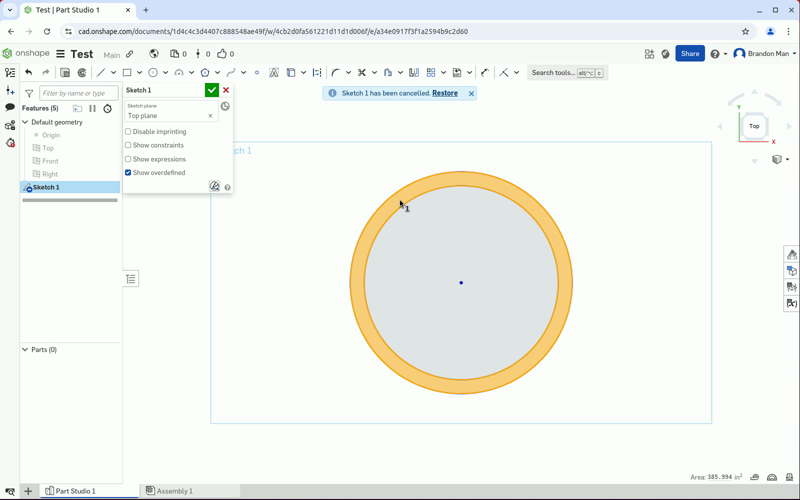
mouse_move(73, 352)
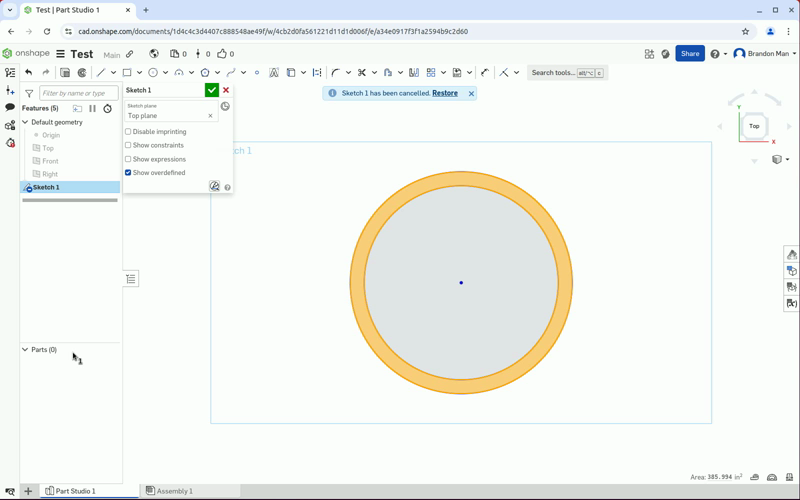
key(shift+y)
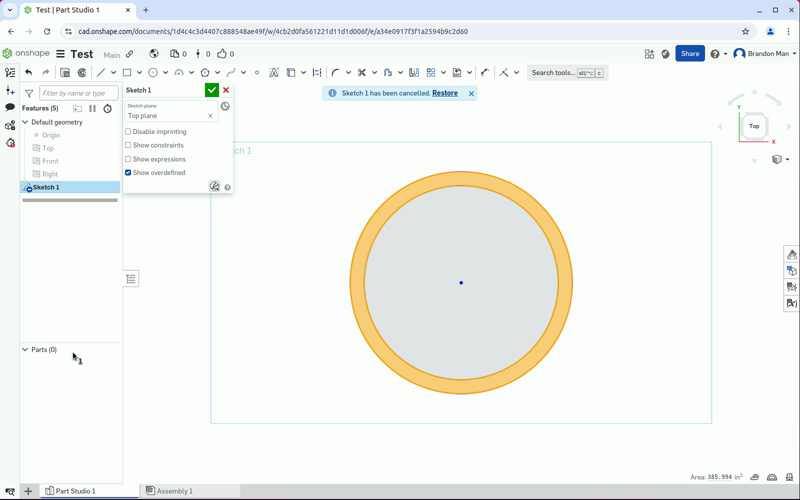
key(shift+e)
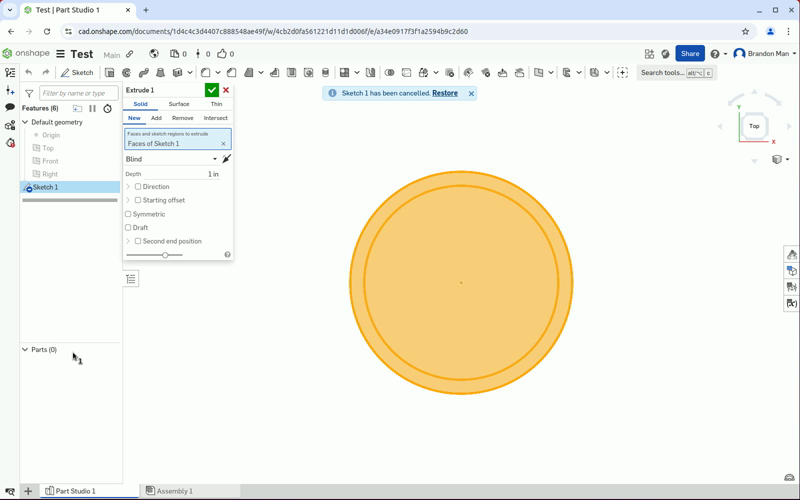
mouse_move(143, 106)
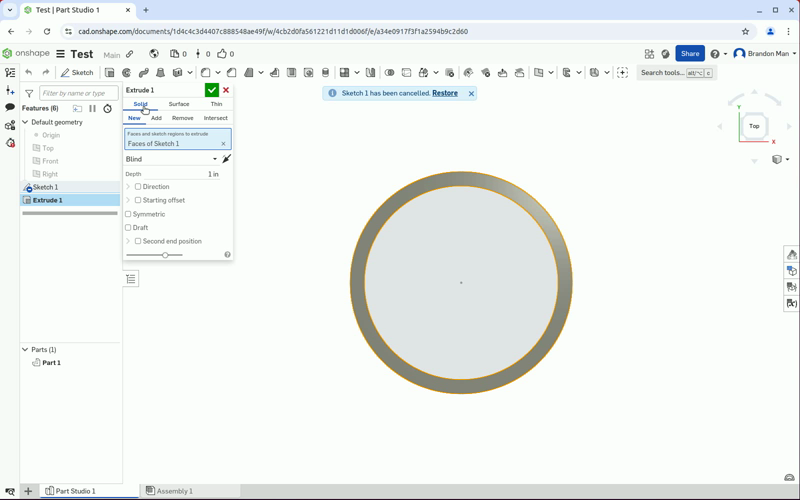
click(143, 106)
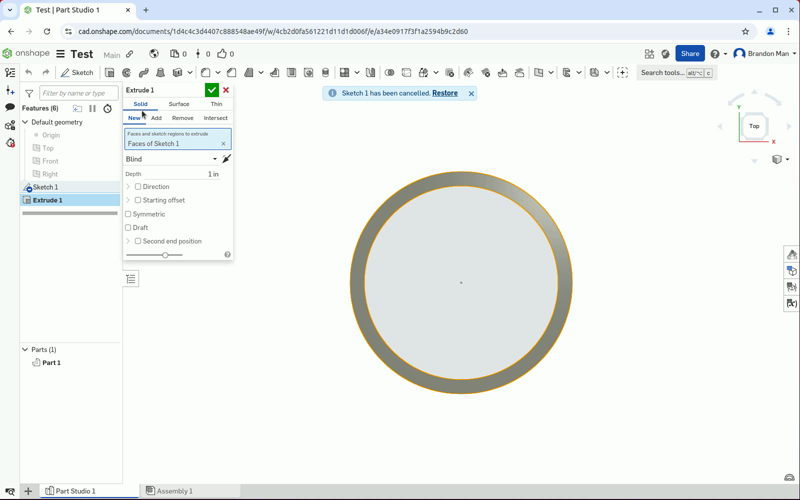
mouse_move(137, 120)
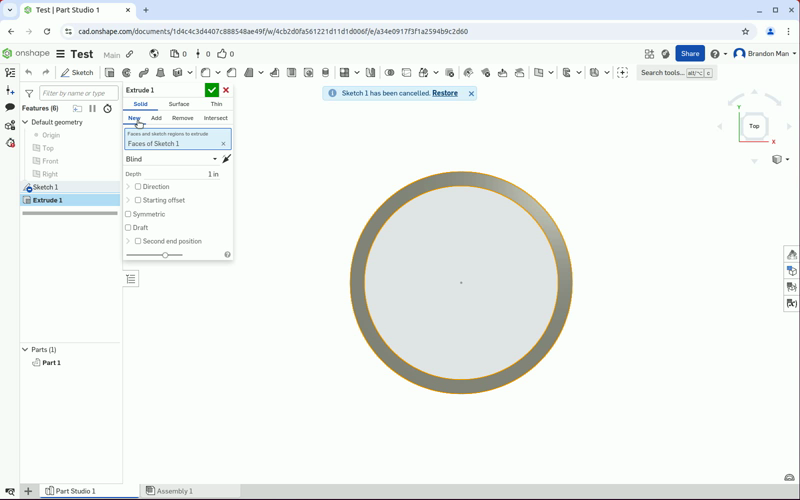
click(137, 120)
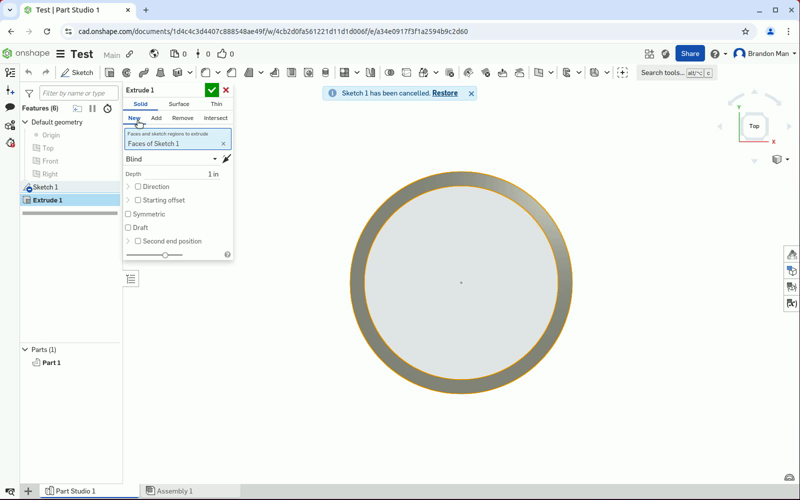
key(tab, 4)
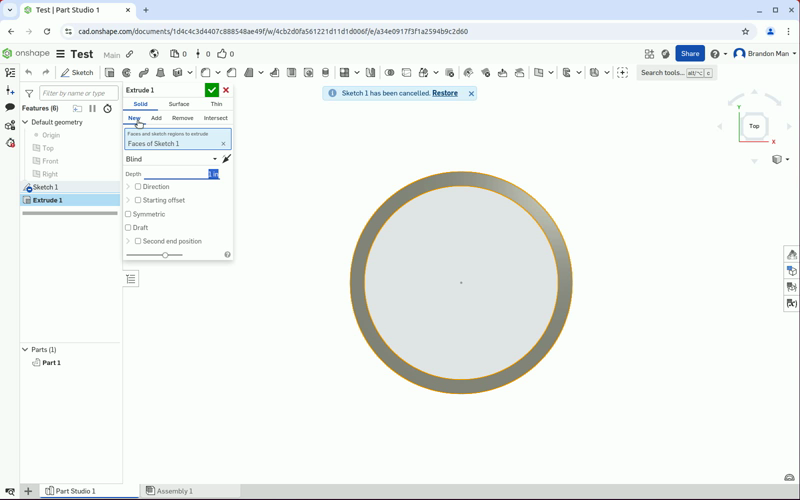
text(-4.092)
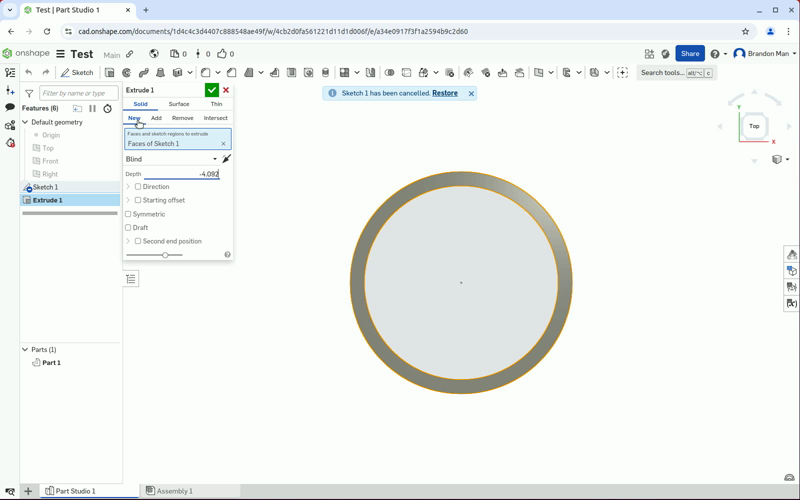
key(enter)
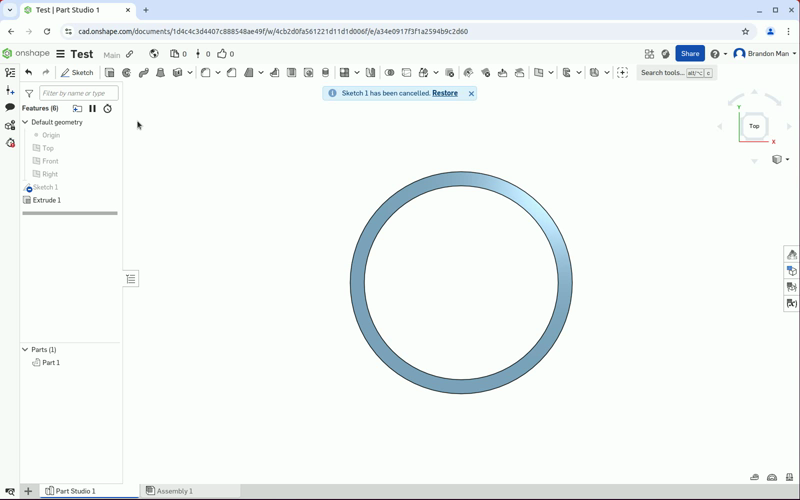
key(shift+h)
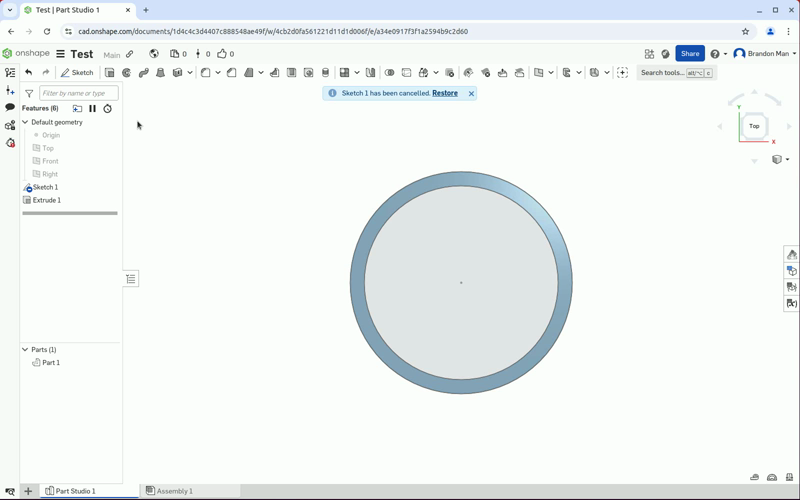
key(shift+h)
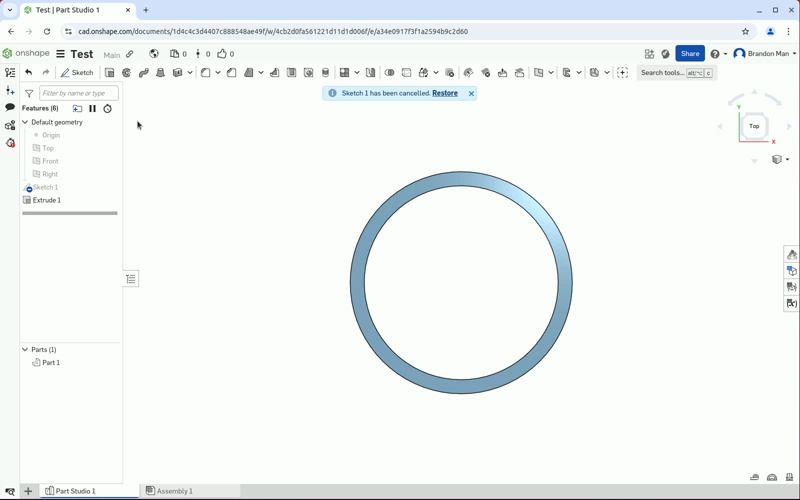
mouse_move(73, 189)
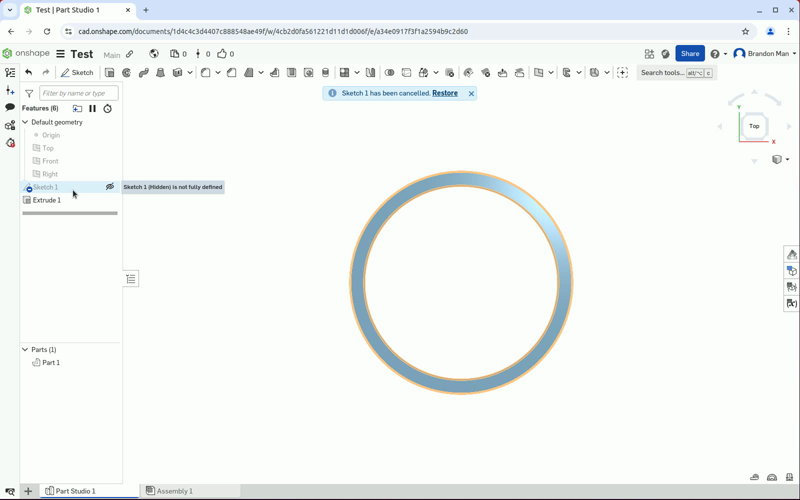
click(73, 189)
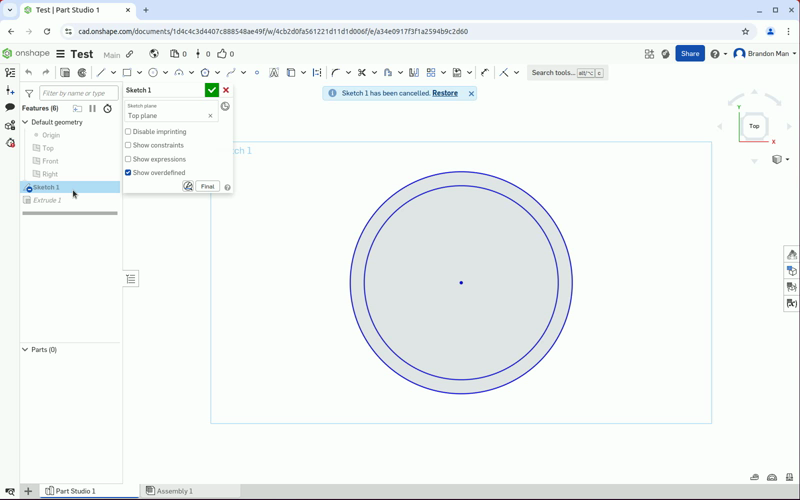
mouse_move(229, 92)
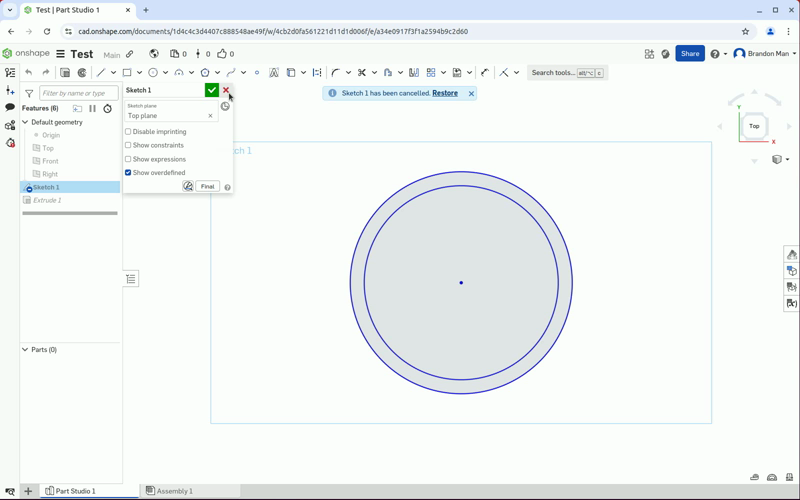
click(229, 92)
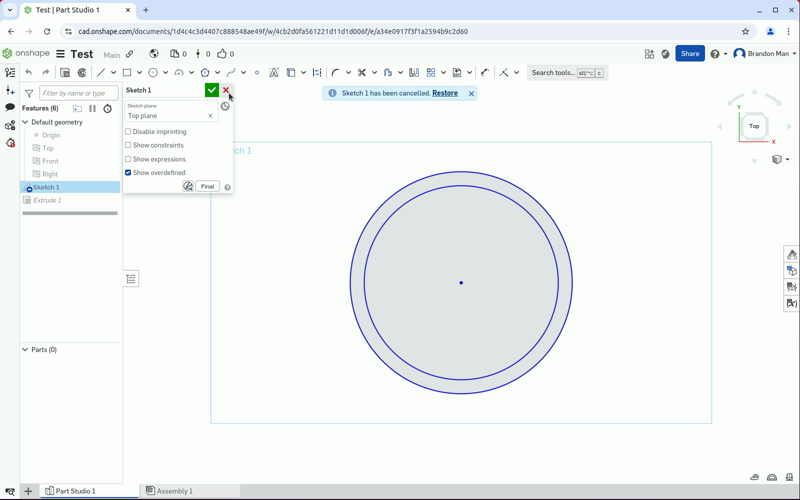
key(shift+s)
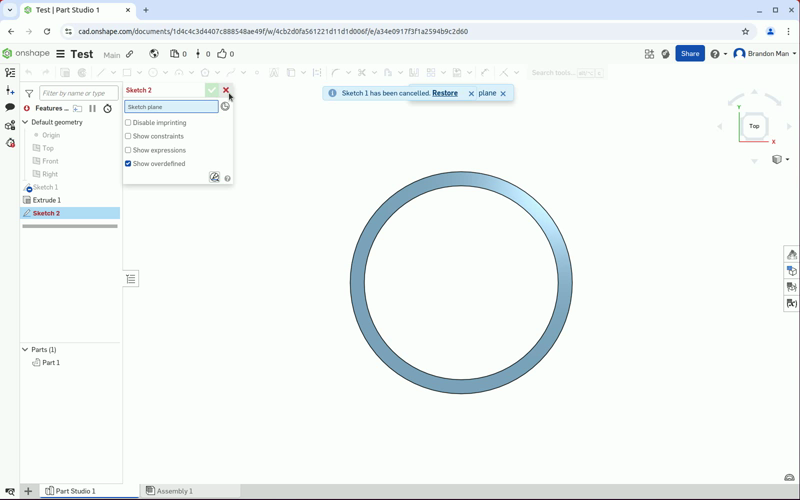
mouse_move(73, 150)
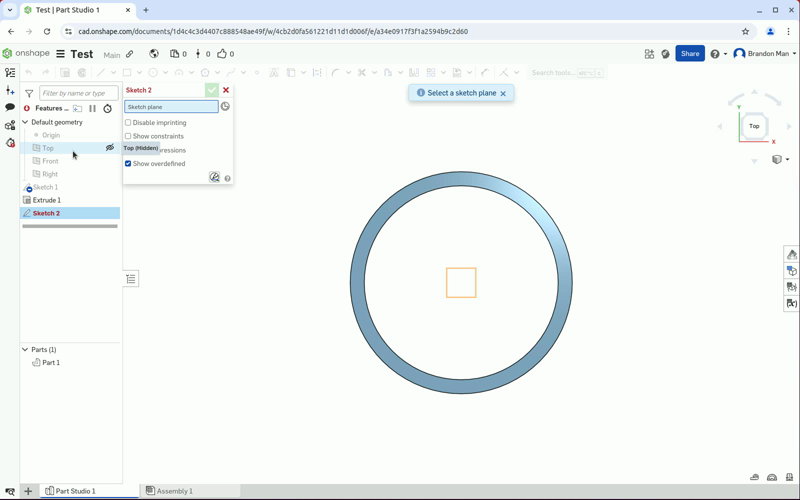
click(73, 150)
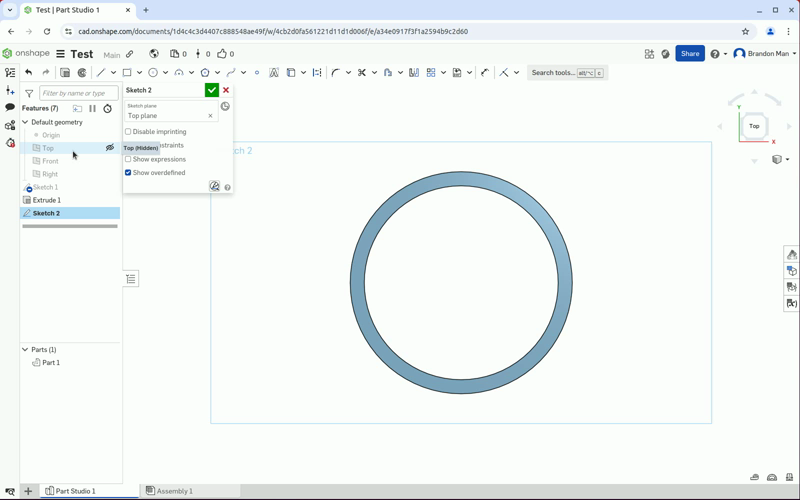
mouse_move(73, 352)
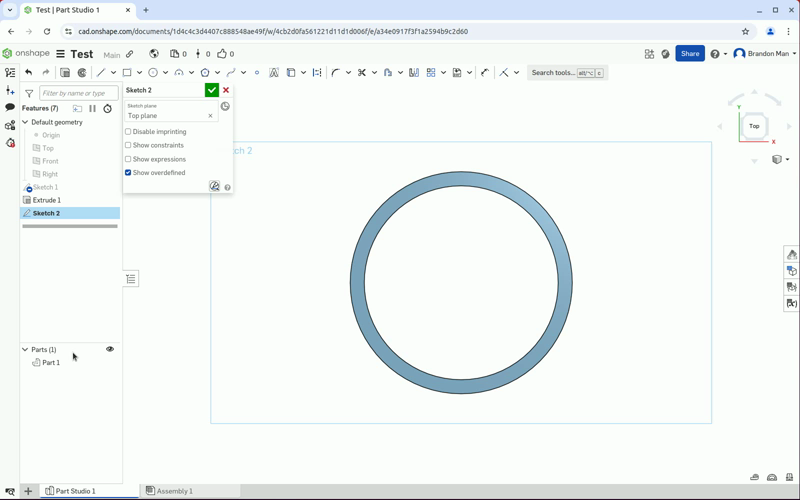
key(y)
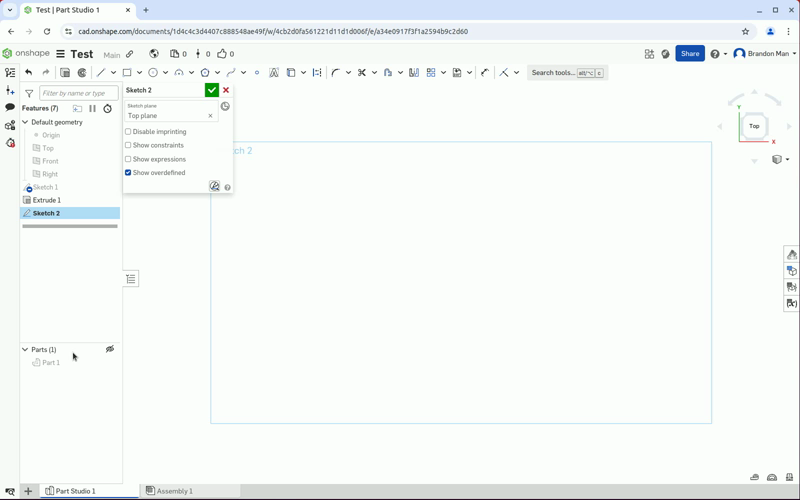
key(c)
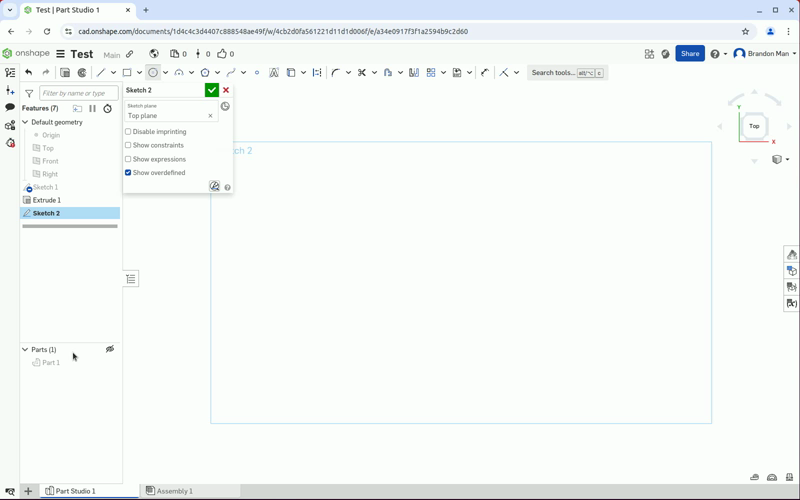
key_down(shift)
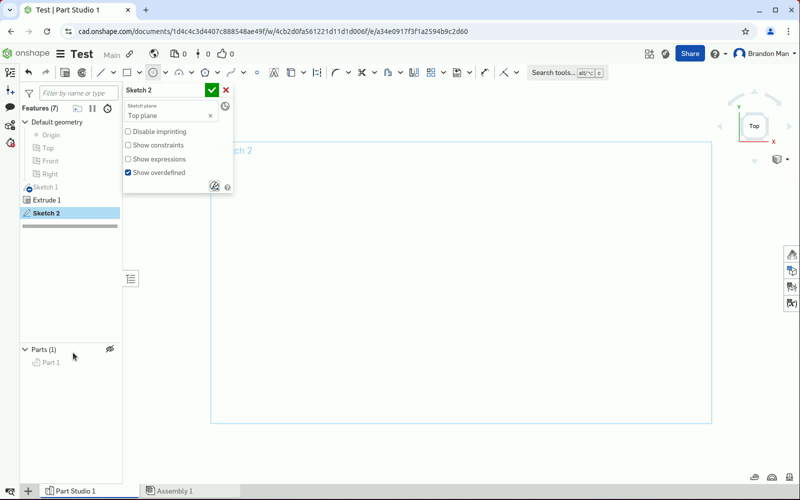
mouse_move(461, 282)
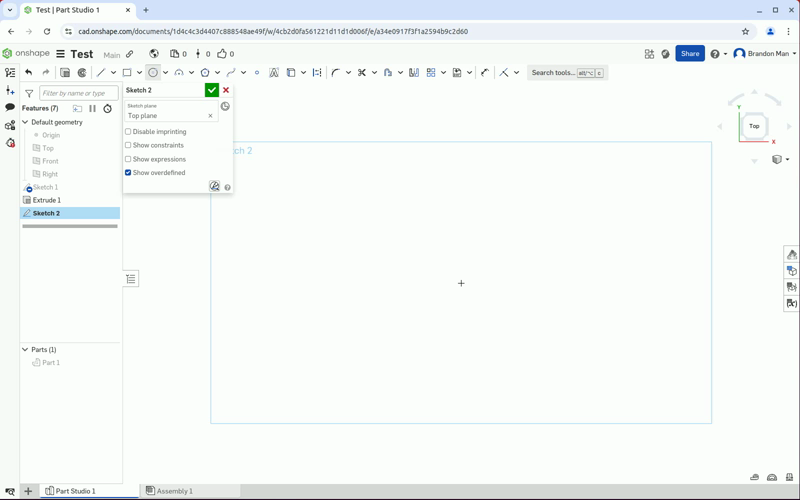
click(461, 282)
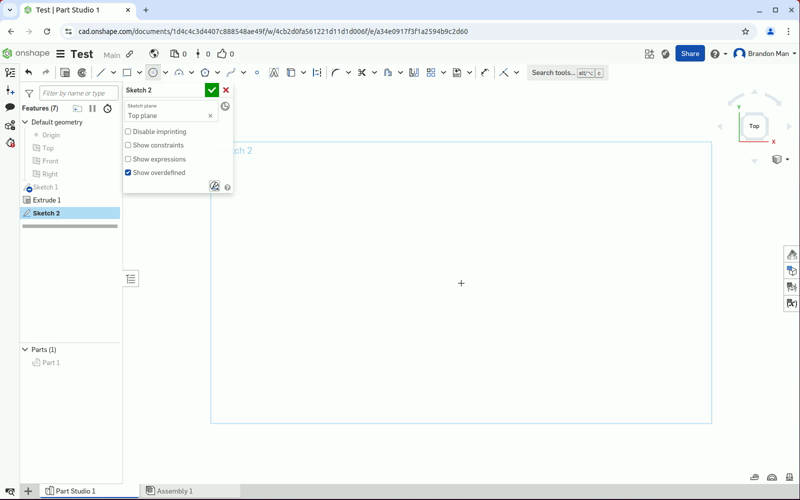
key_up(shift)
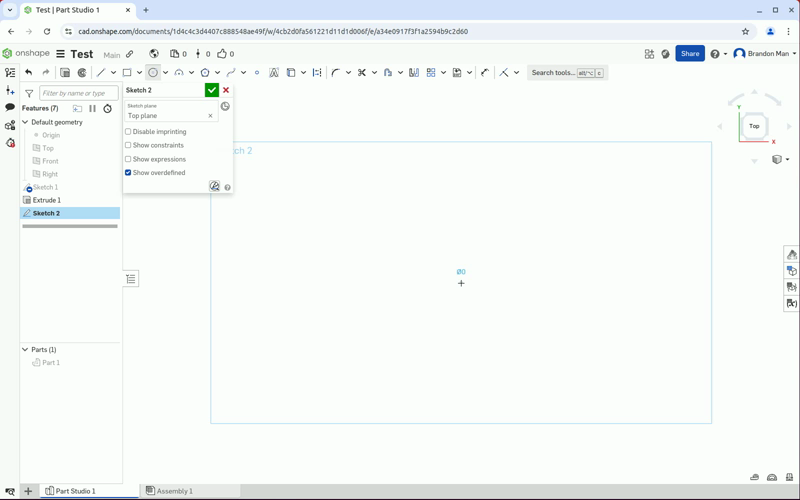
mouse_move(559, 282)
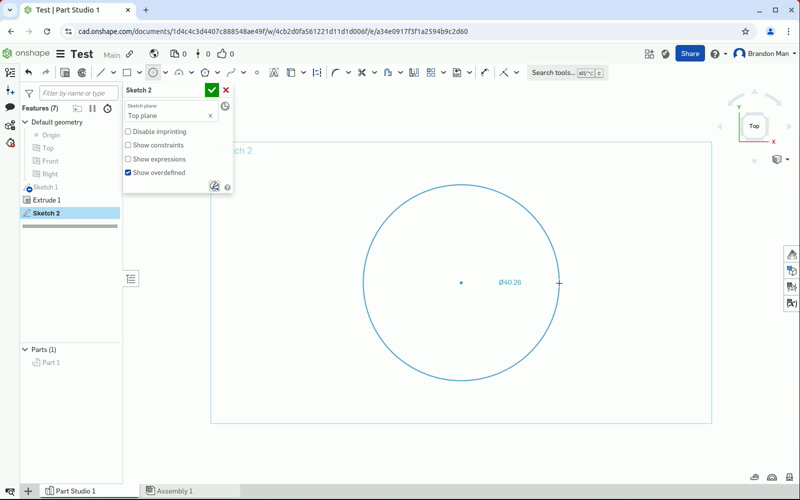
click(559, 282)
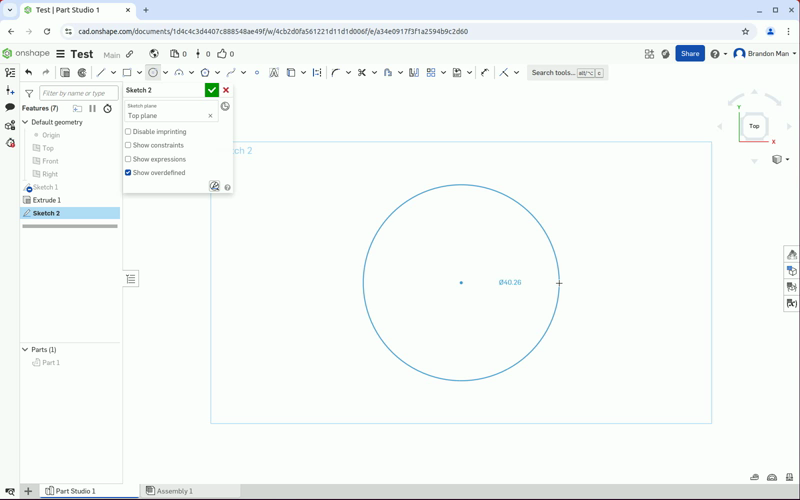
key(esc)
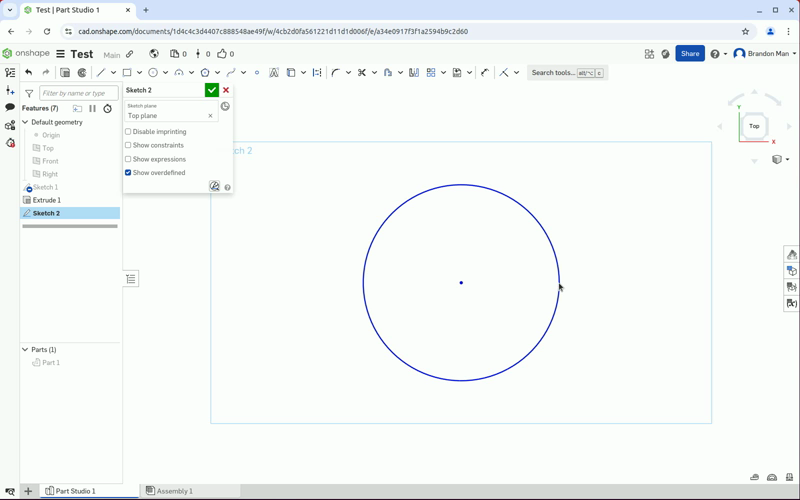
key(l)
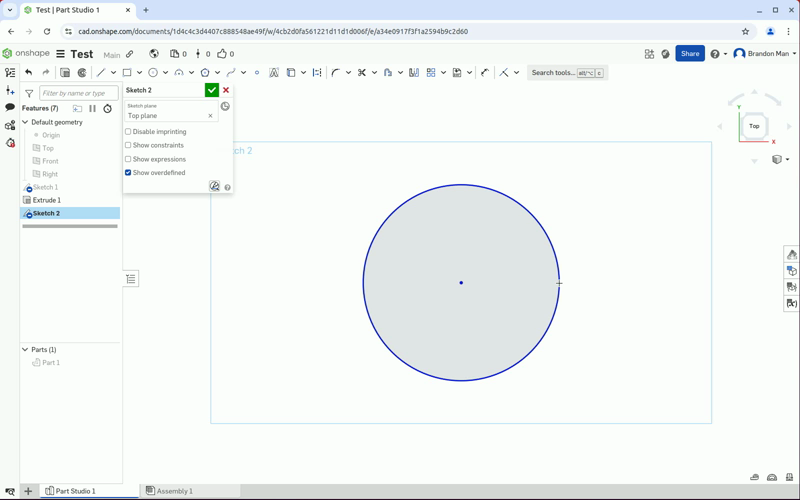
key_down(shift)
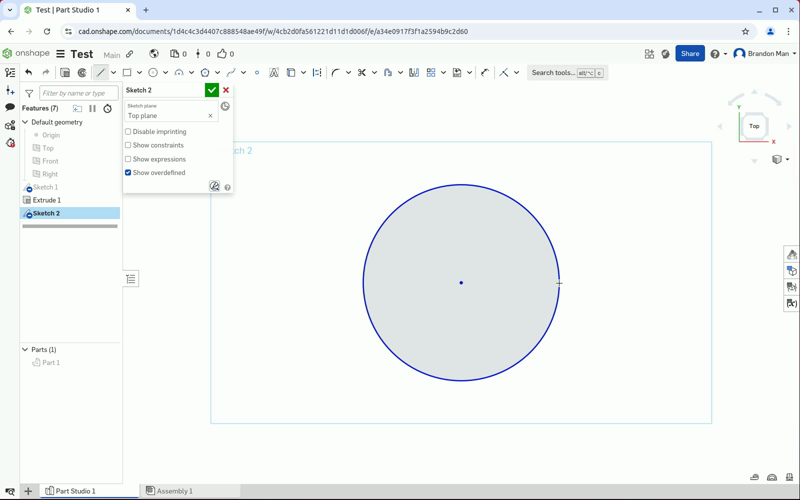
mouse_move(426, 315)
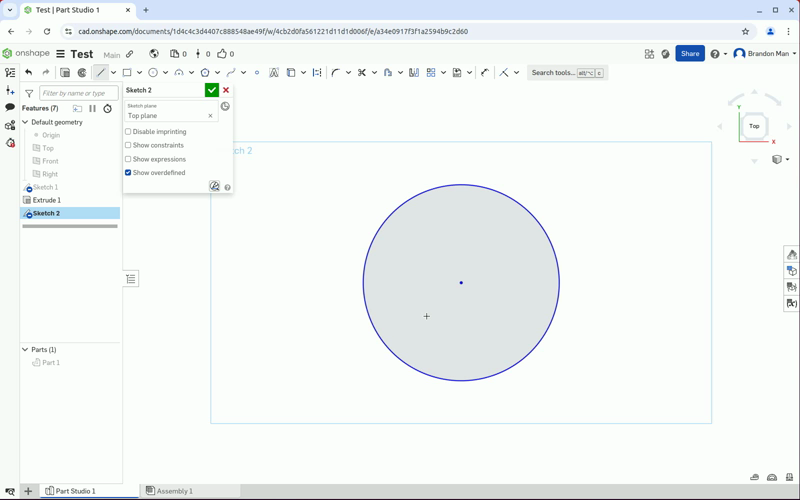
click(426, 315)
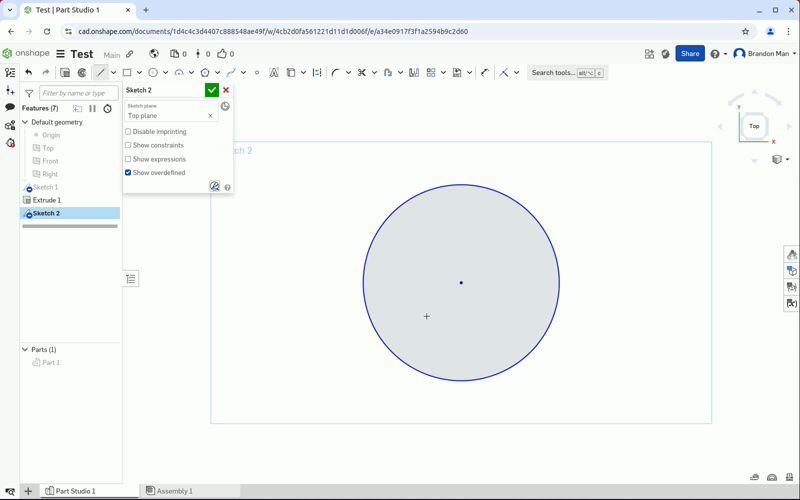
key_up(shift)
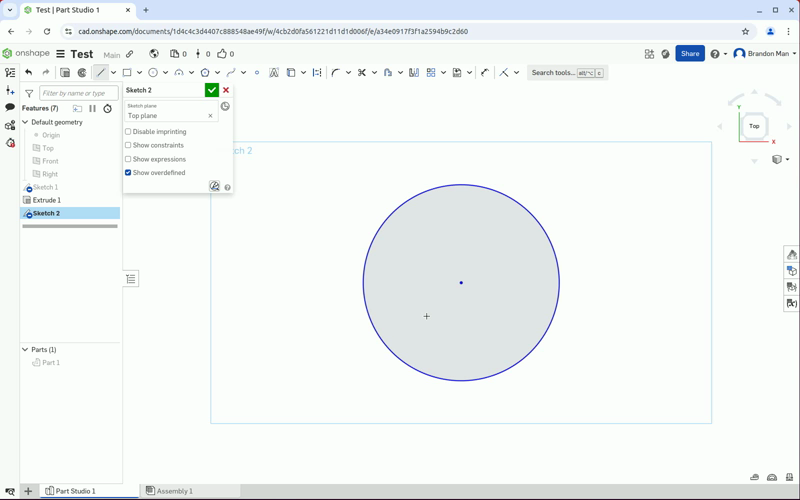
key_down(shift)
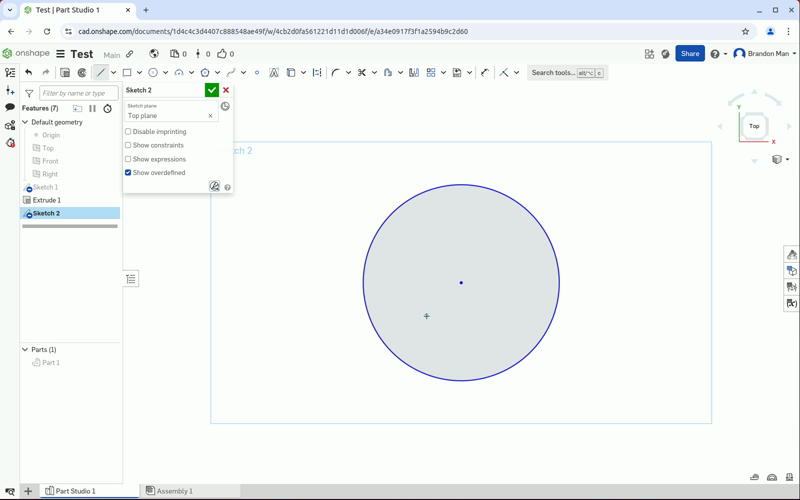
mouse_move(494, 315)
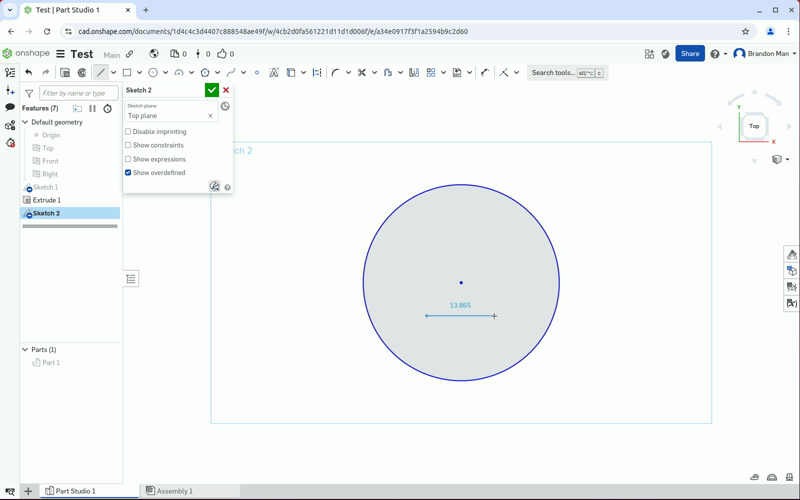
click(494, 315)
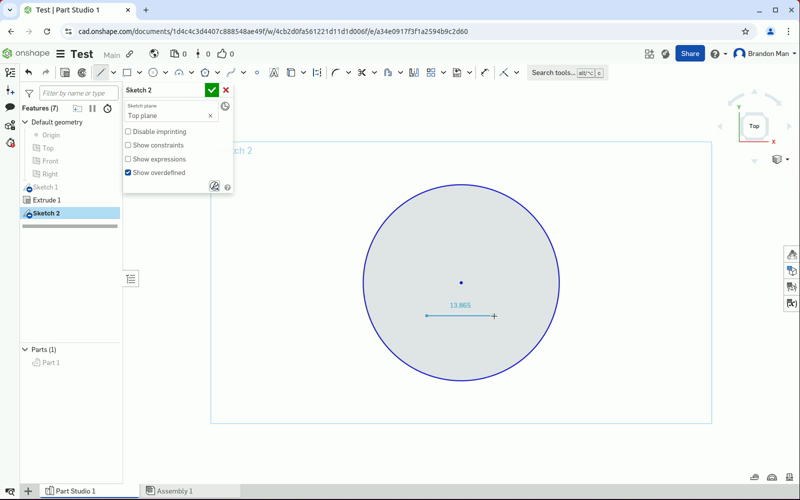
key_up(shift)
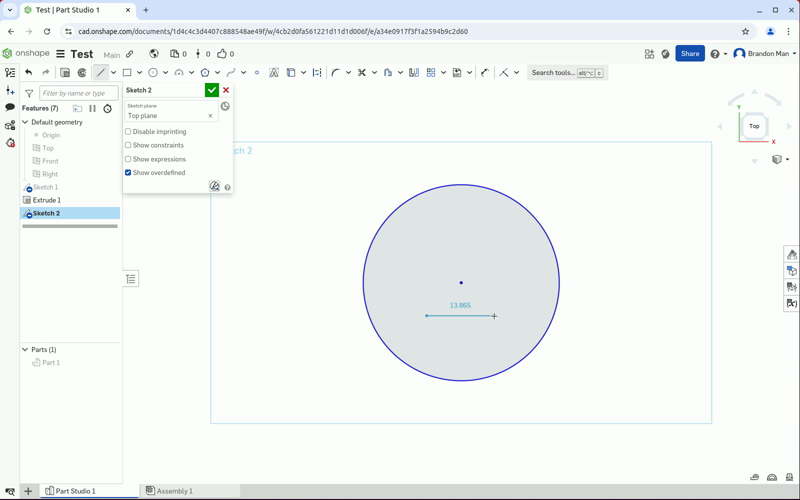
key_down(shift)
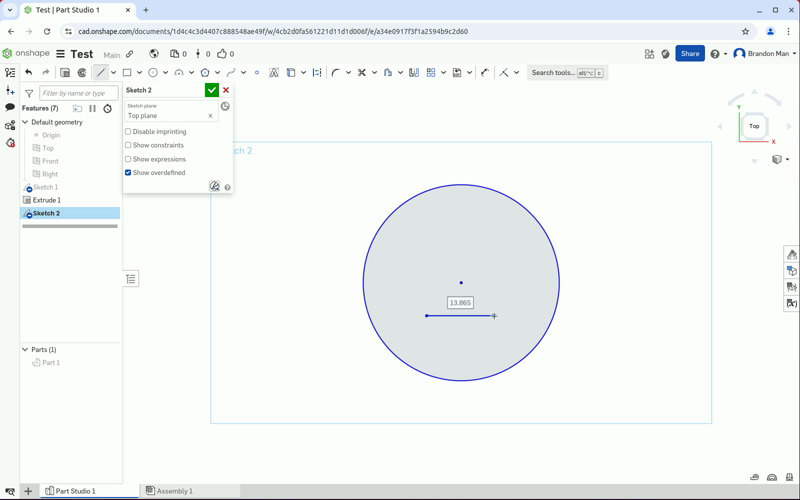
mouse_move(494, 250)
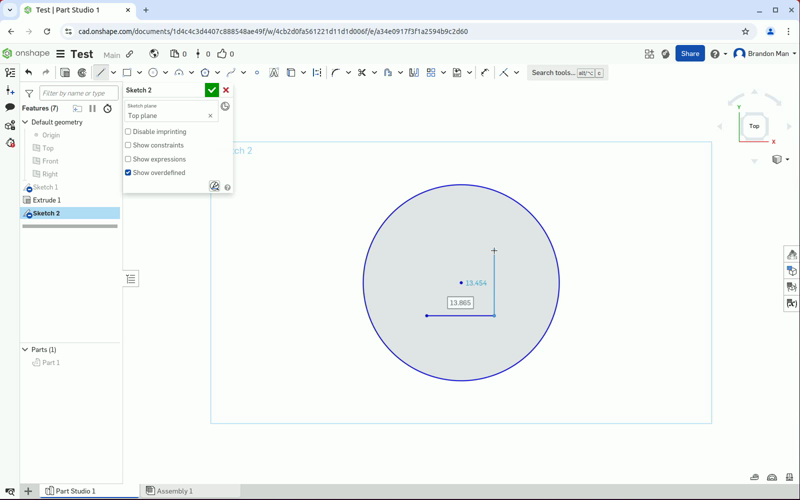
click(494, 250)
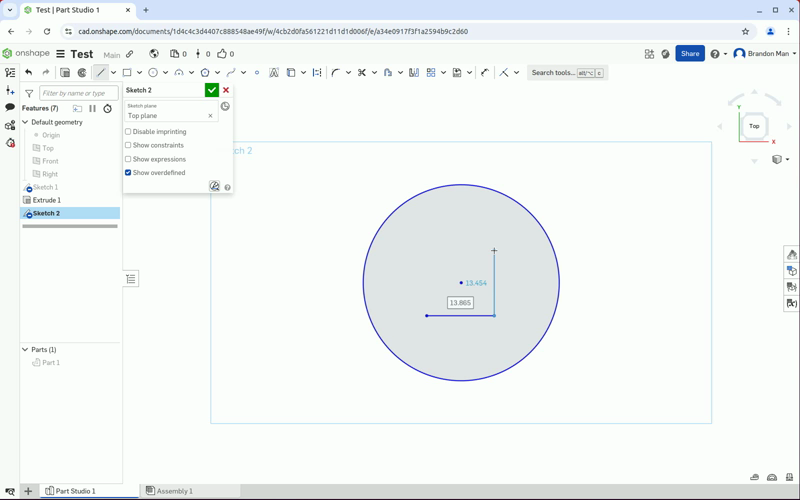
key_up(shift)
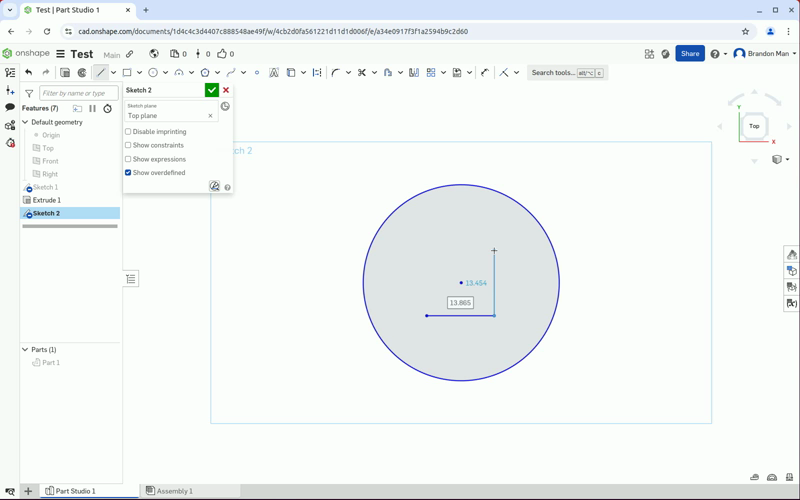
key_down(shift)
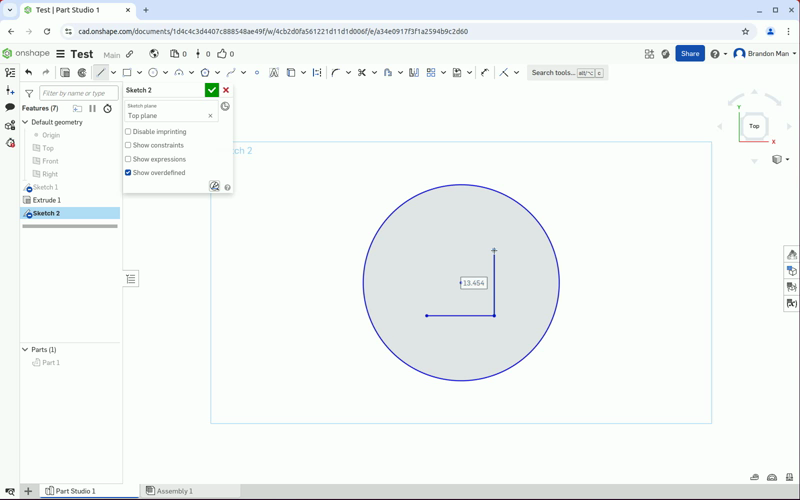
mouse_move(426, 250)
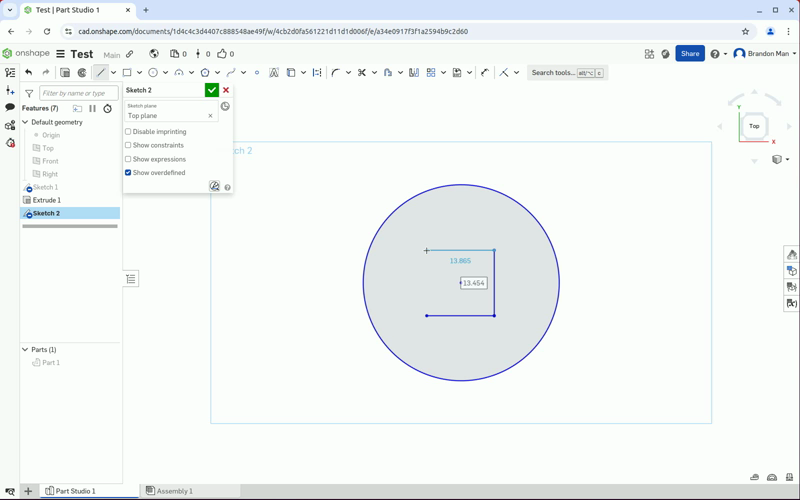
click(426, 250)
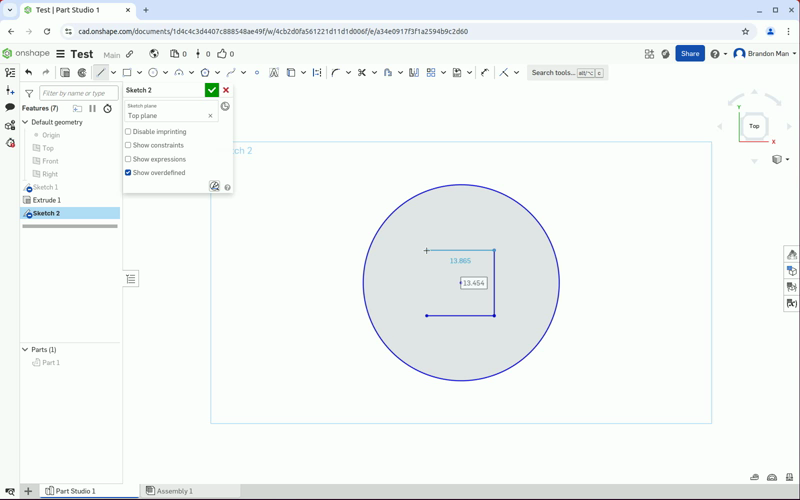
key_up(shift)
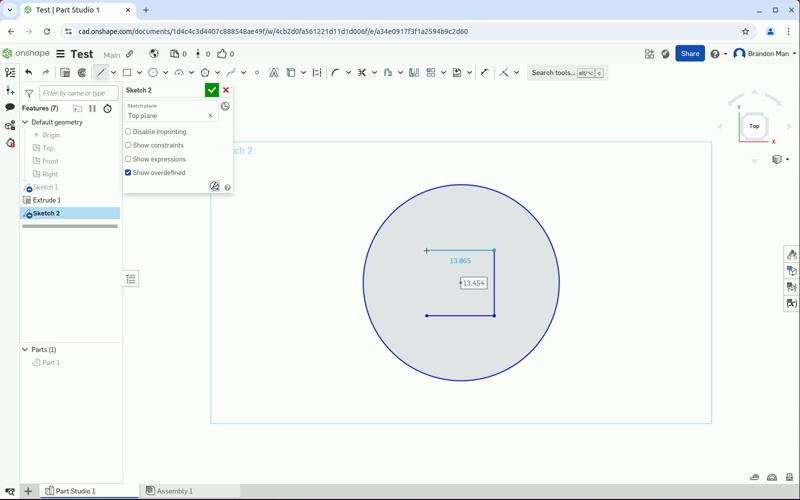
key_down(shift)
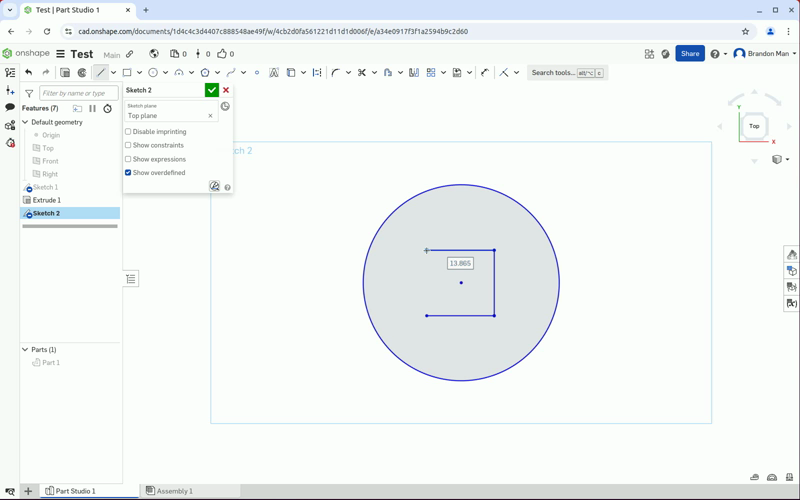
mouse_move(426, 315)
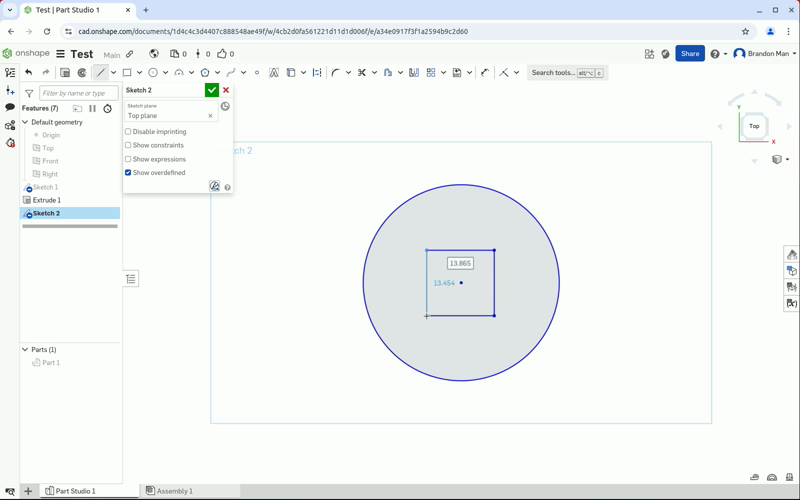
key_up(shift)
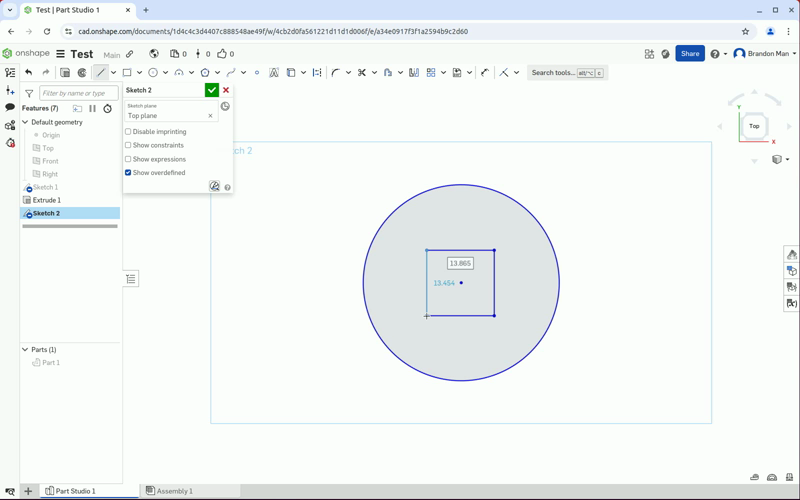
click(426, 315)
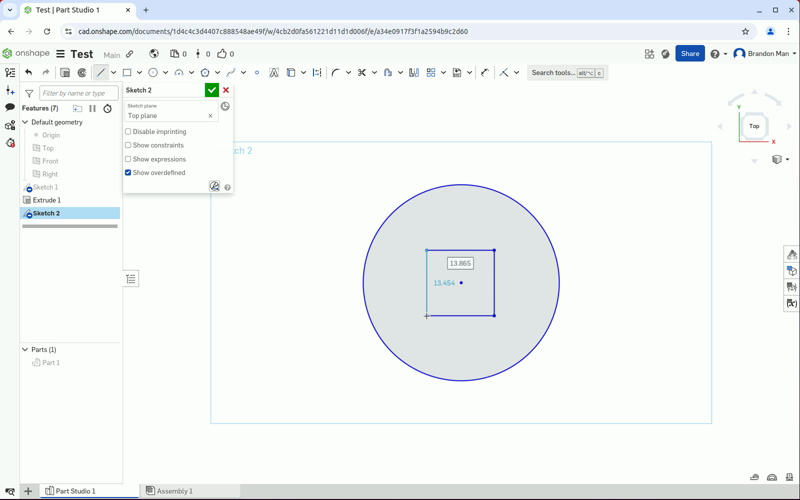
key(esc)
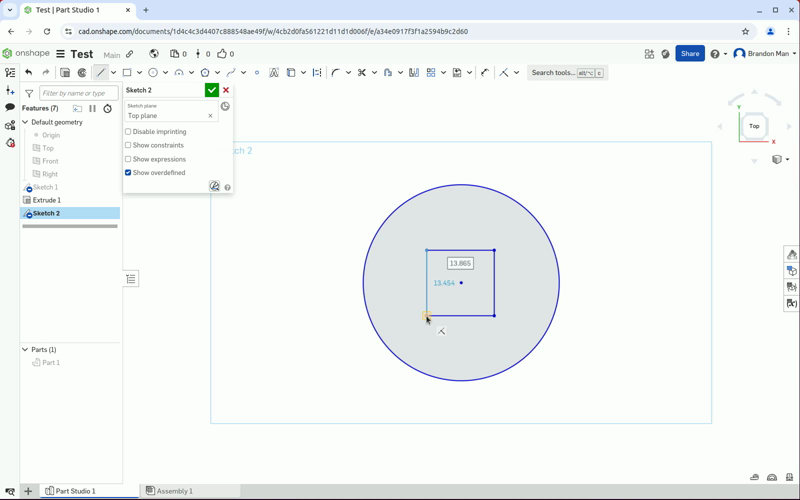
mouse_move(398, 237)
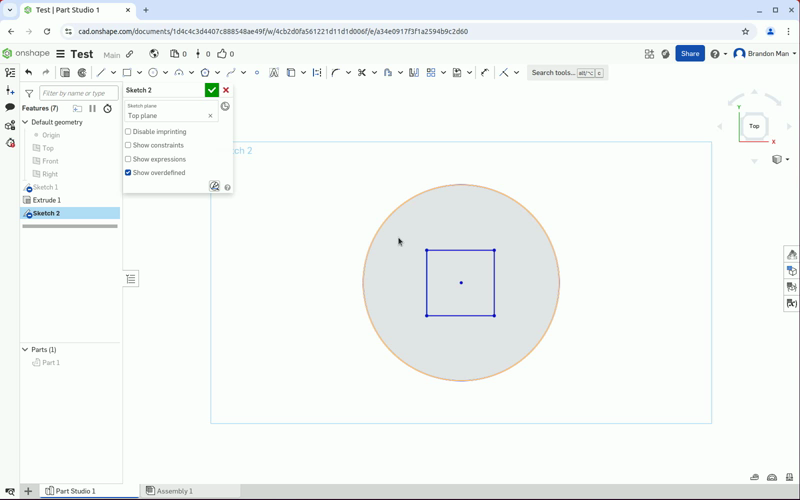
click(398, 237)
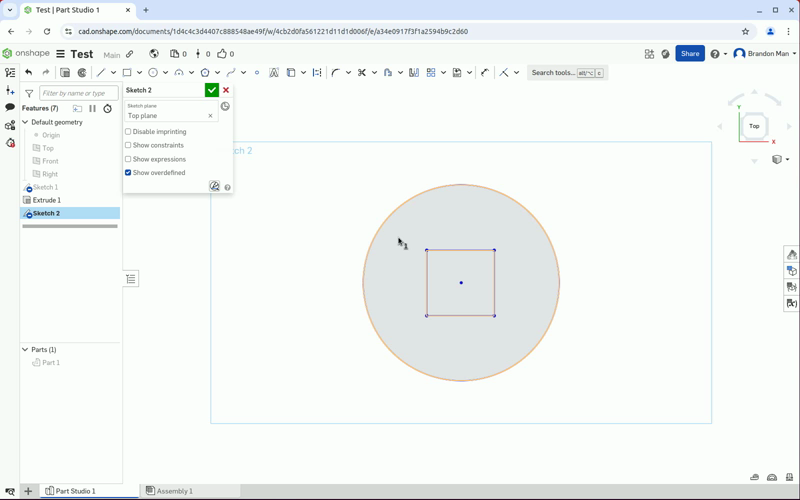
mouse_move(73, 352)
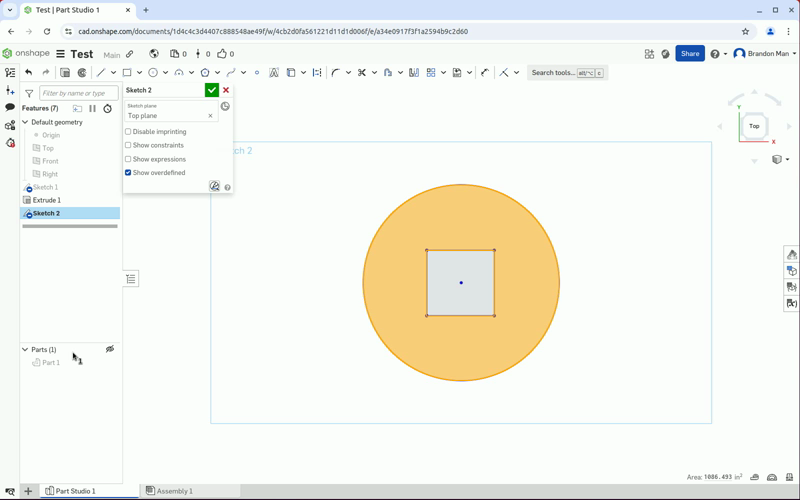
key(shift+y)
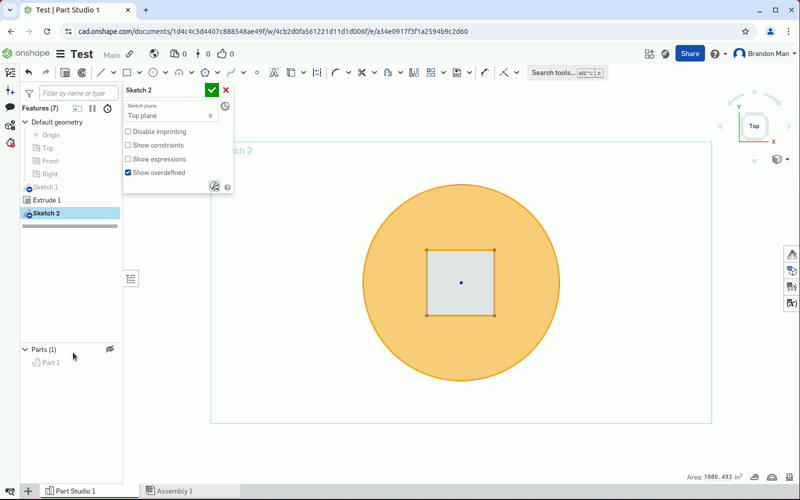
key(shift+e)
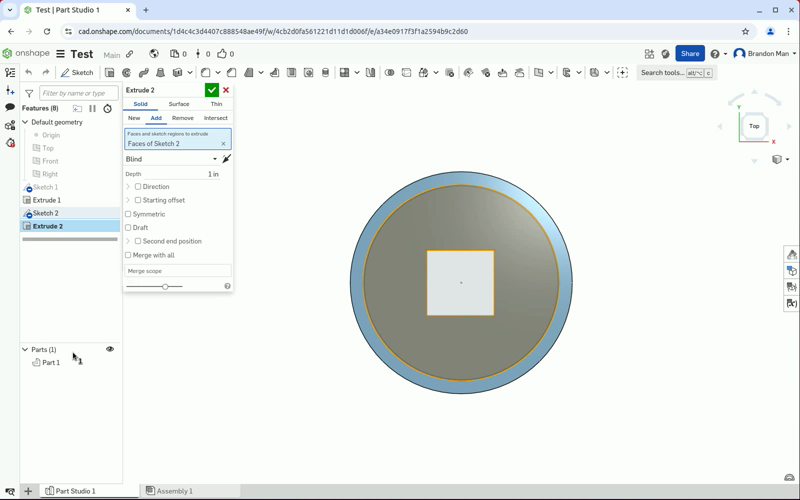
mouse_move(143, 106)
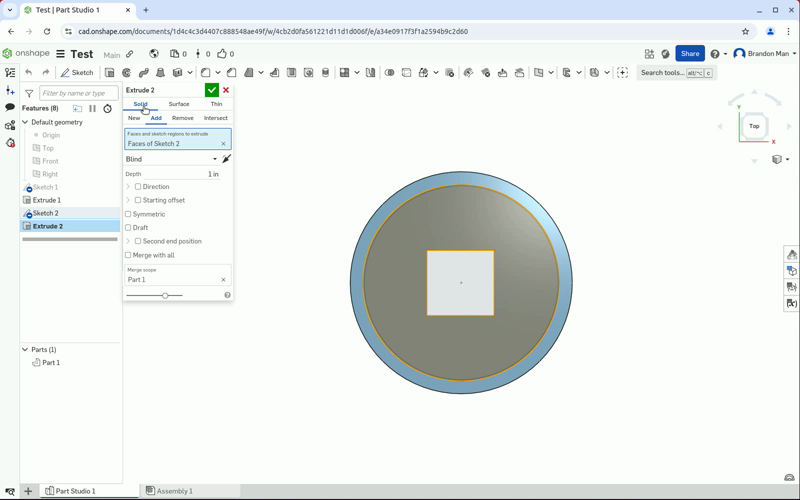
click(143, 106)
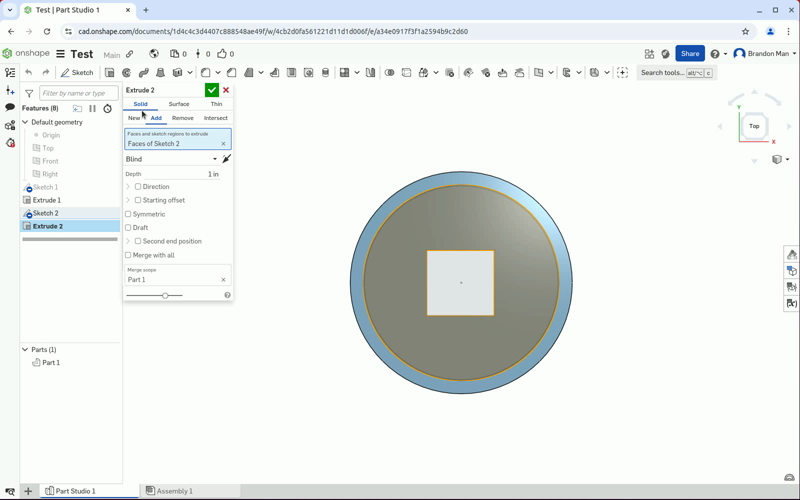
mouse_move(137, 120)
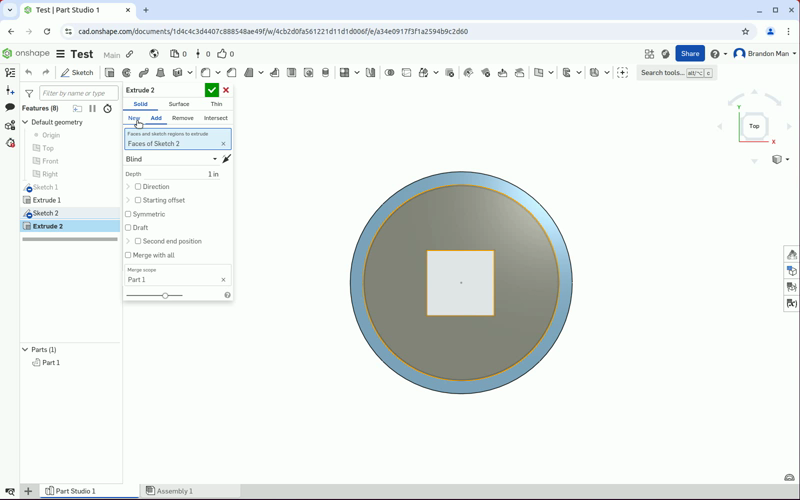
click(137, 120)
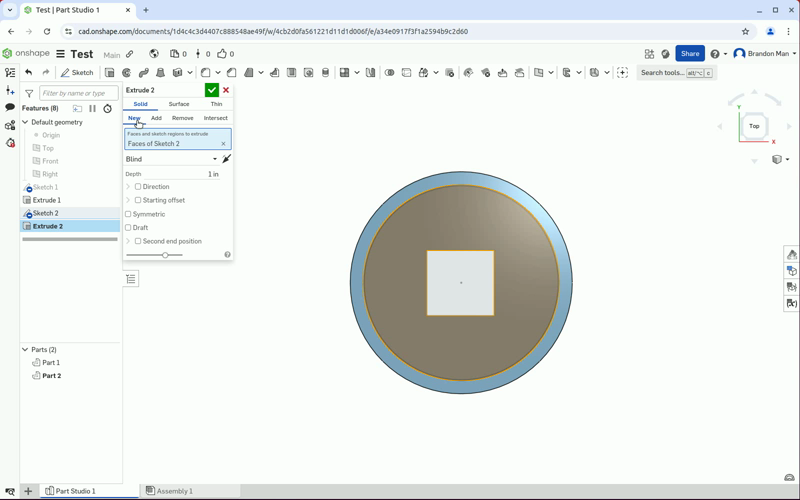
key(tab, 4)
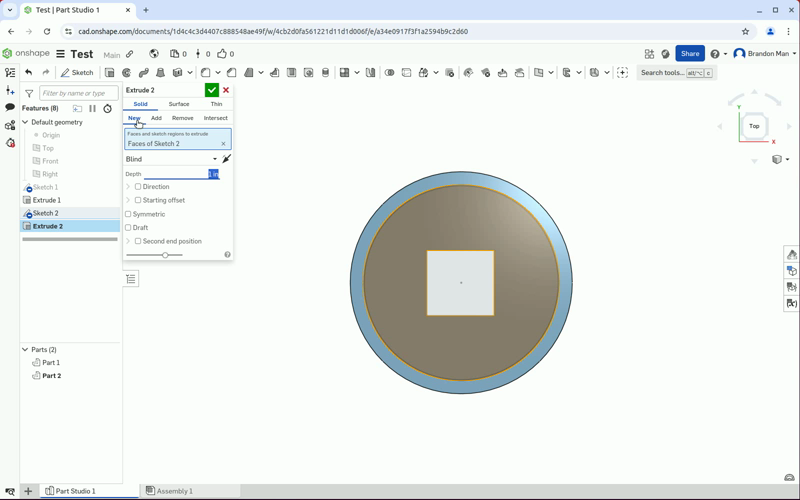
text(-4.092)
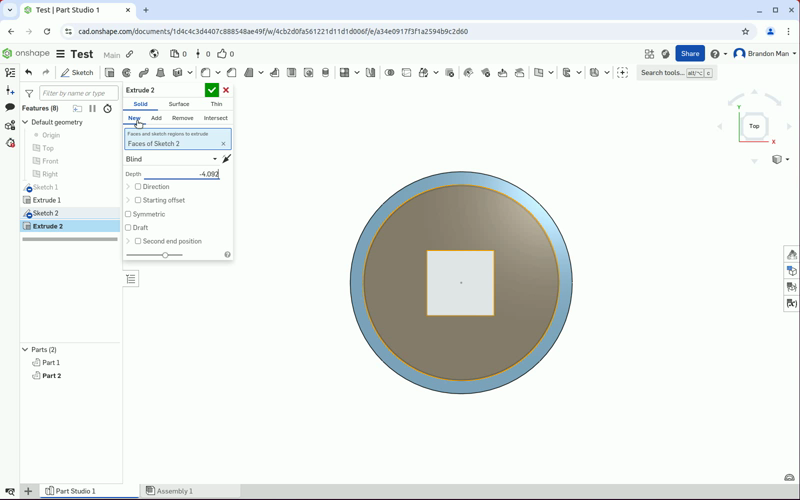
key(enter)
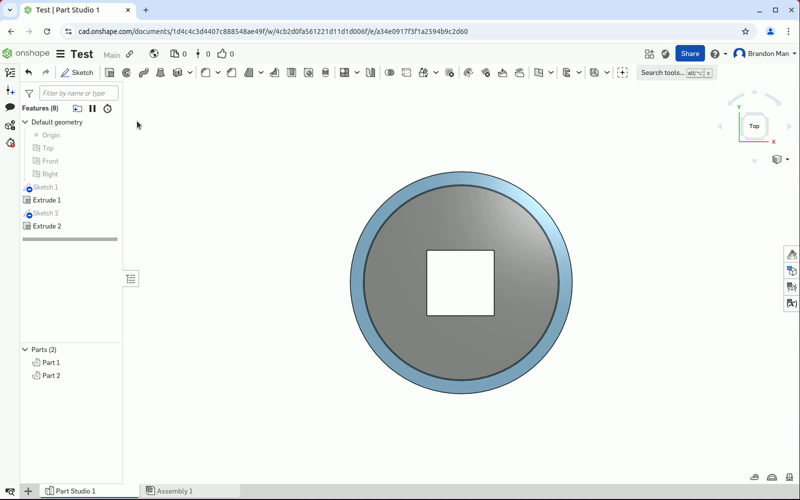
key(shift+h)
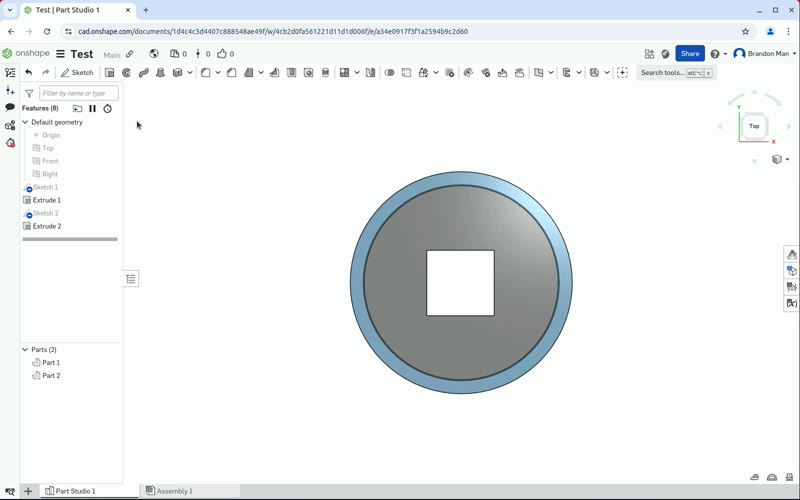
key(shift+h)
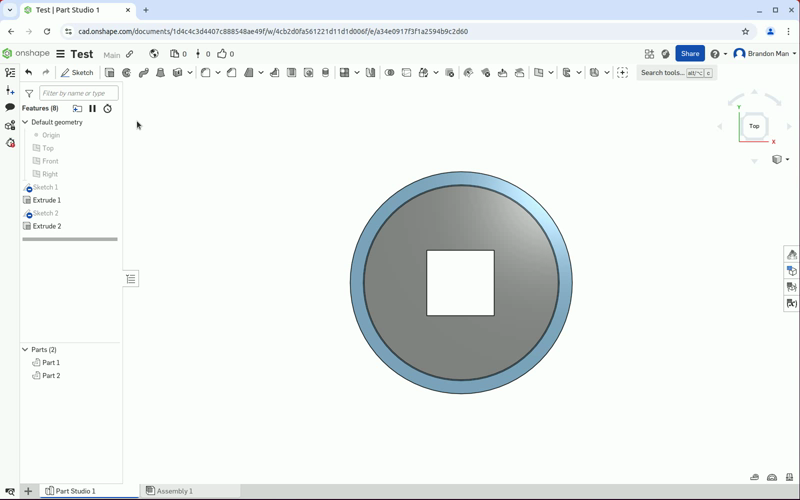
mouse_move(73, 189)
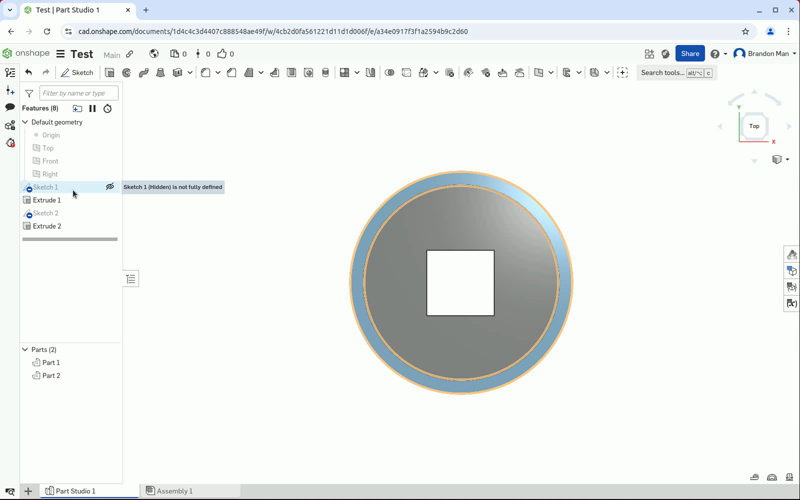
click(73, 189)
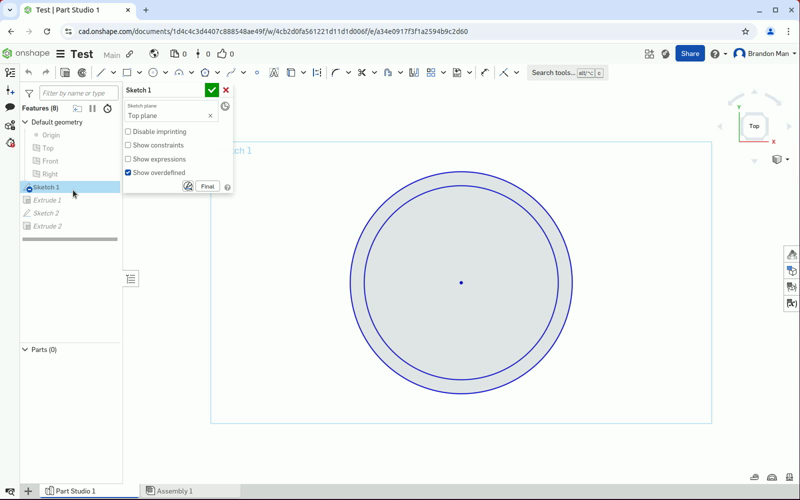
mouse_move(229, 92)
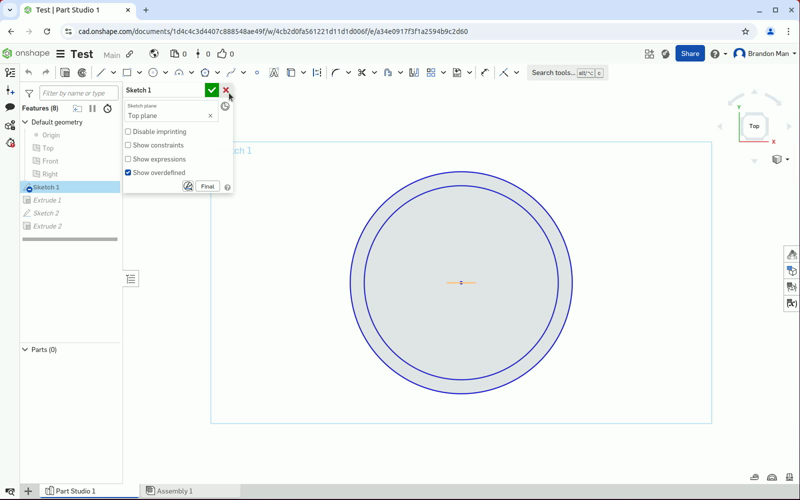
click(229, 92)
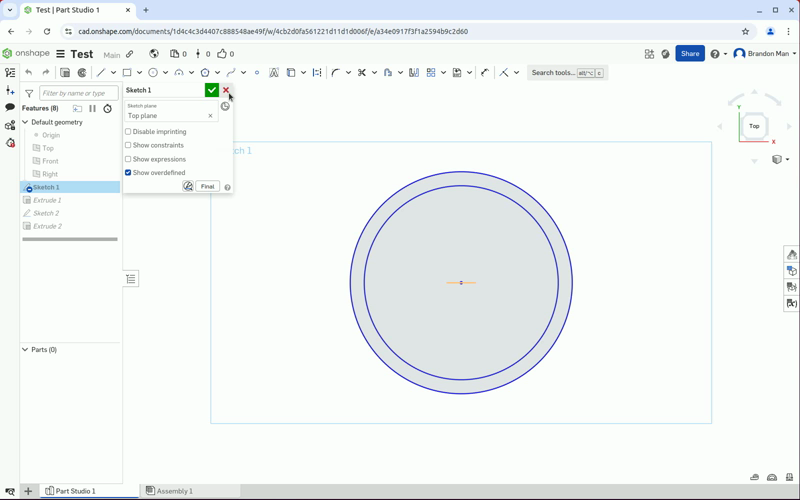
key(shift+s)
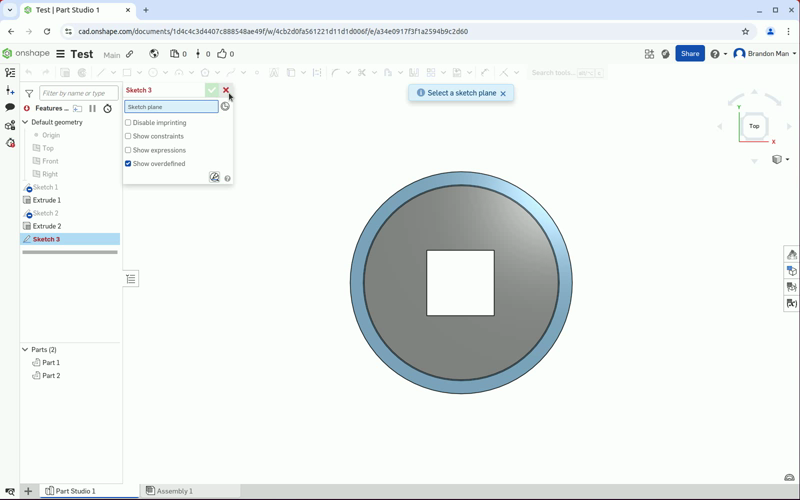
mouse_move(73, 150)
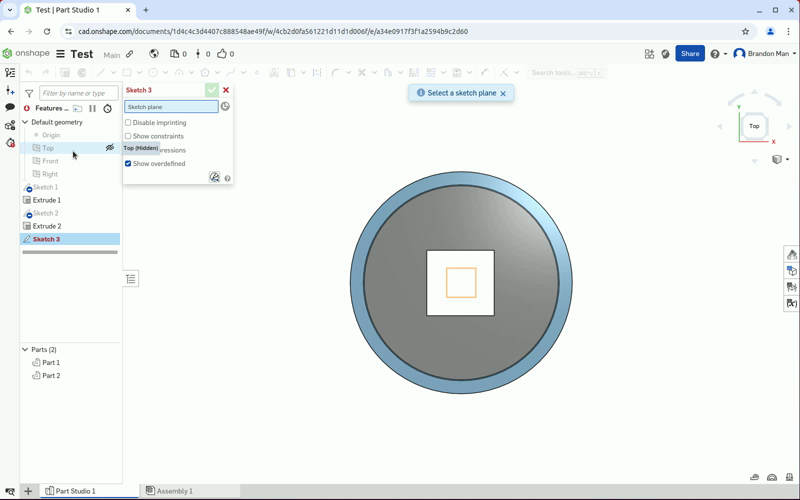
click(73, 150)
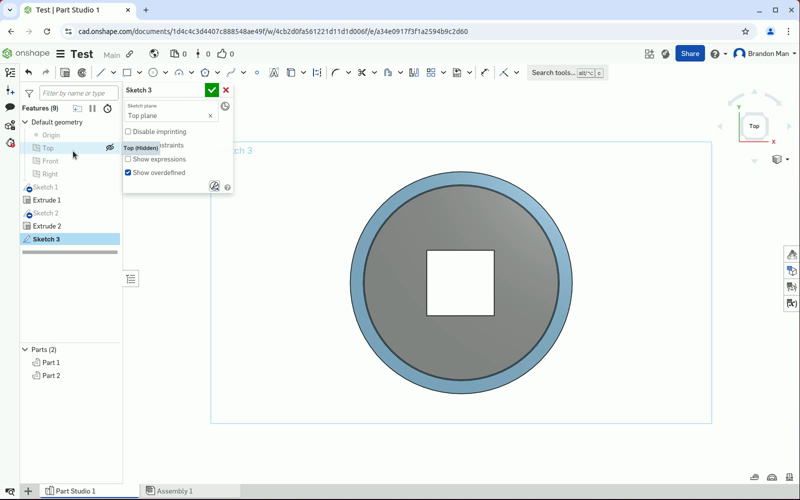
mouse_move(73, 352)
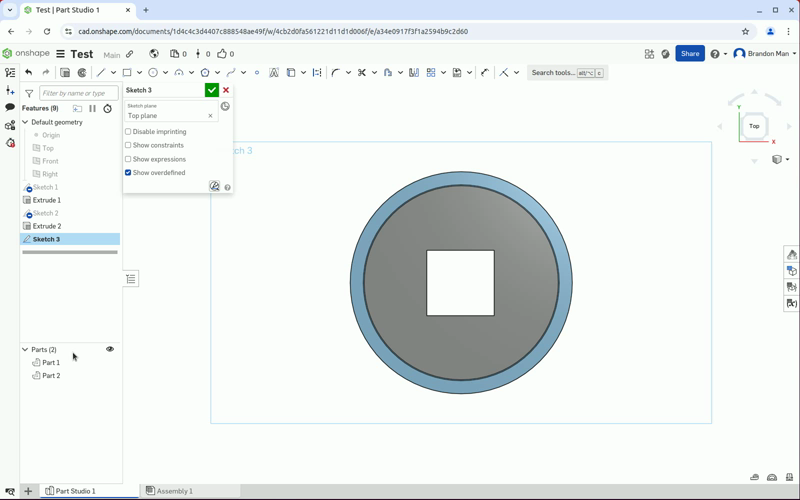
key(y)
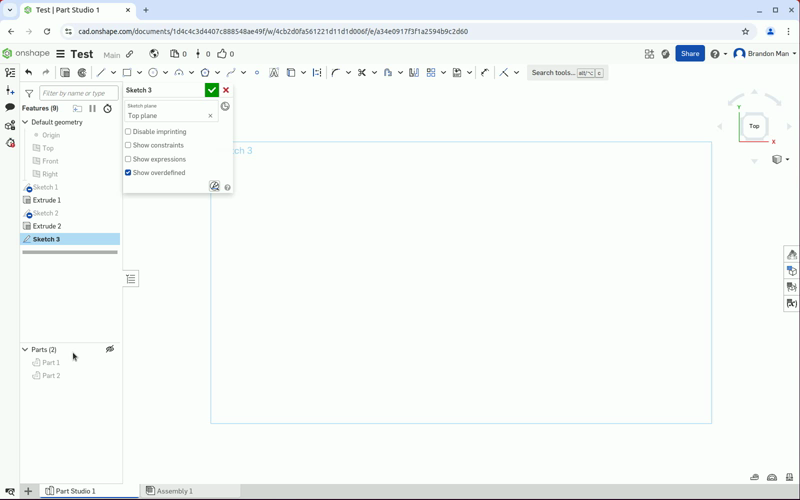
key(c)
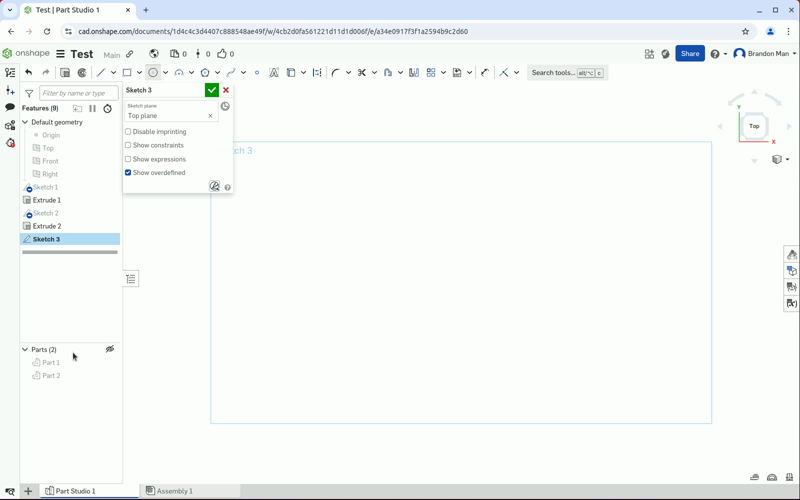
key_down(shift)
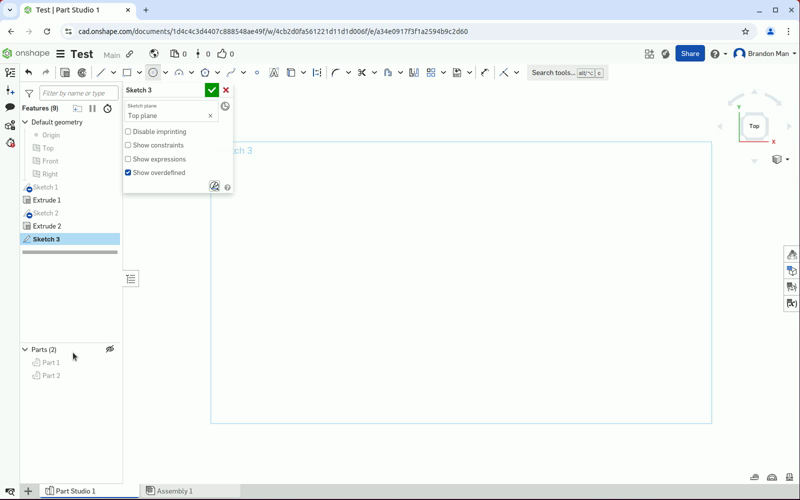
mouse_move(461, 282)
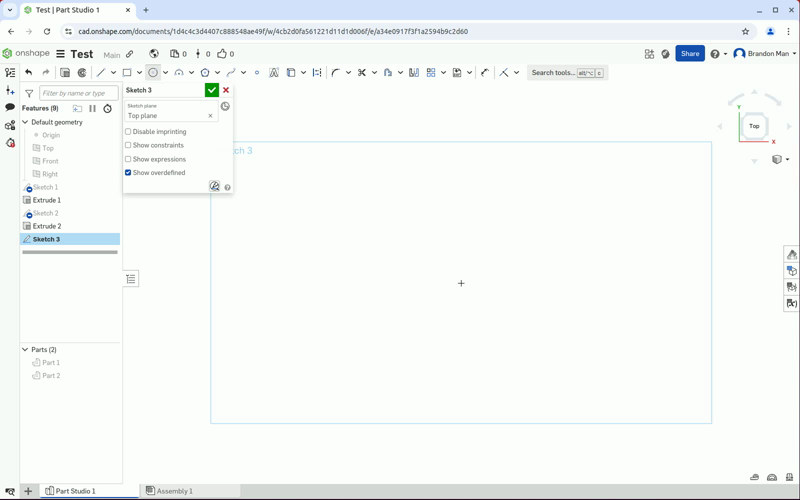
click(461, 282)
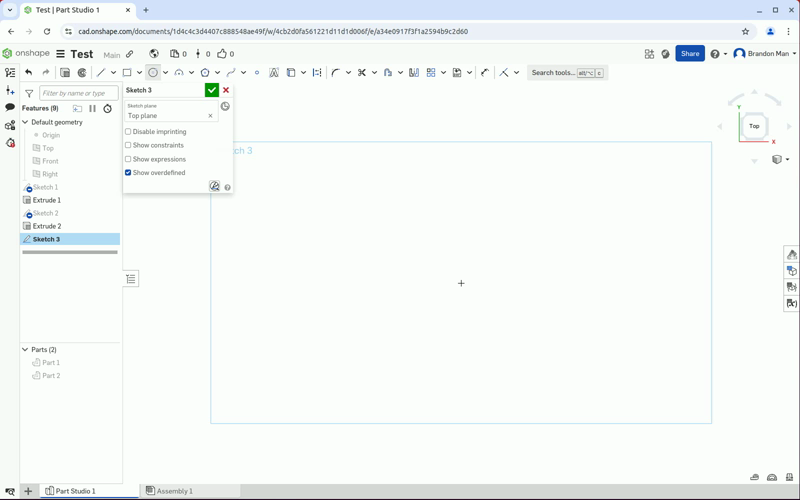
key_up(shift)
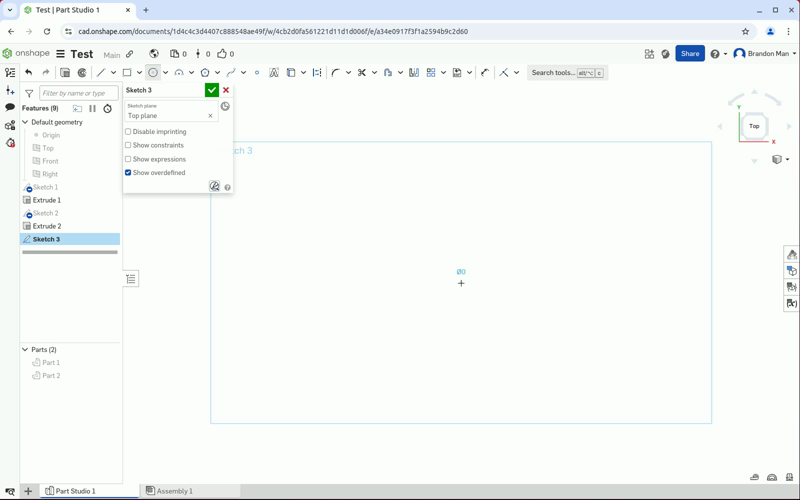
mouse_move(559, 282)
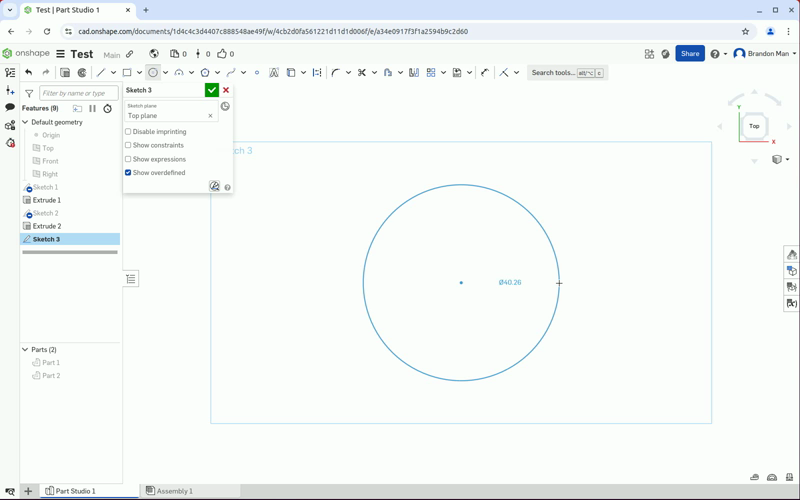
click(559, 282)
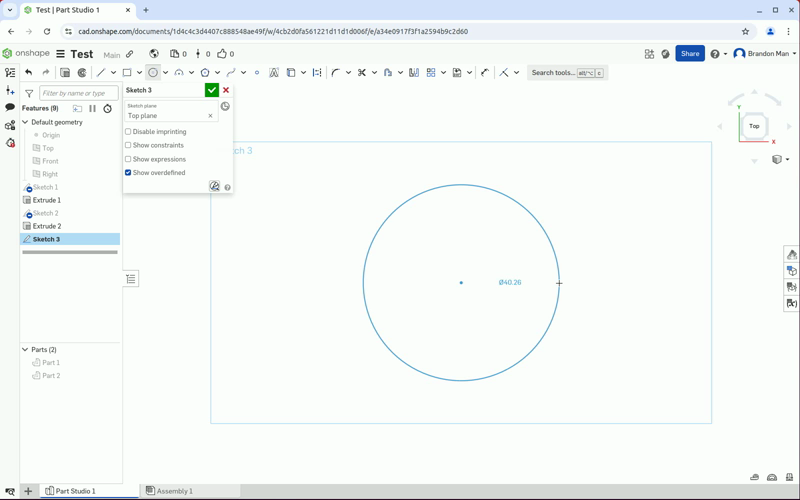
key(esc)
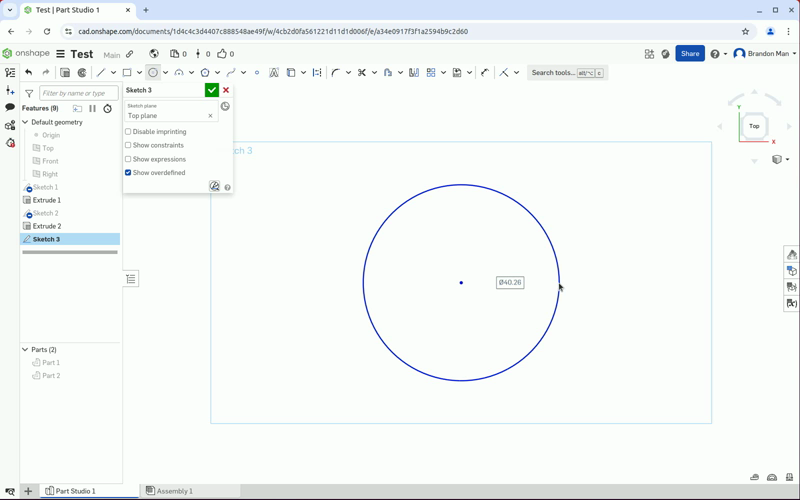
key(l)
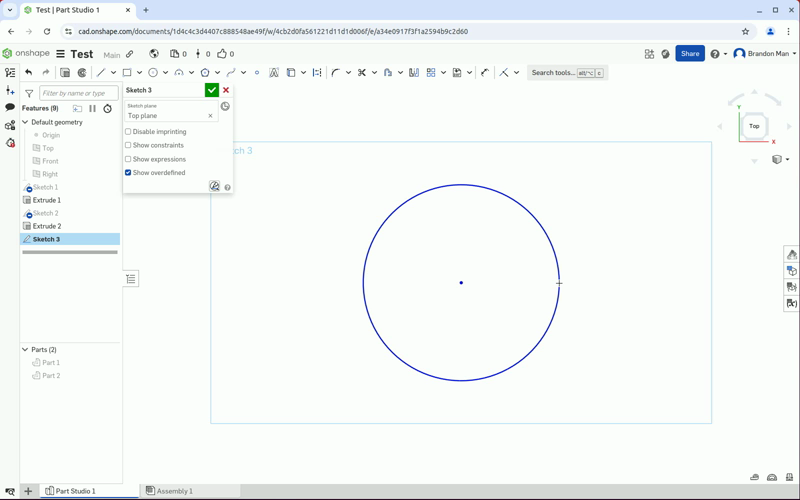
key_down(shift)
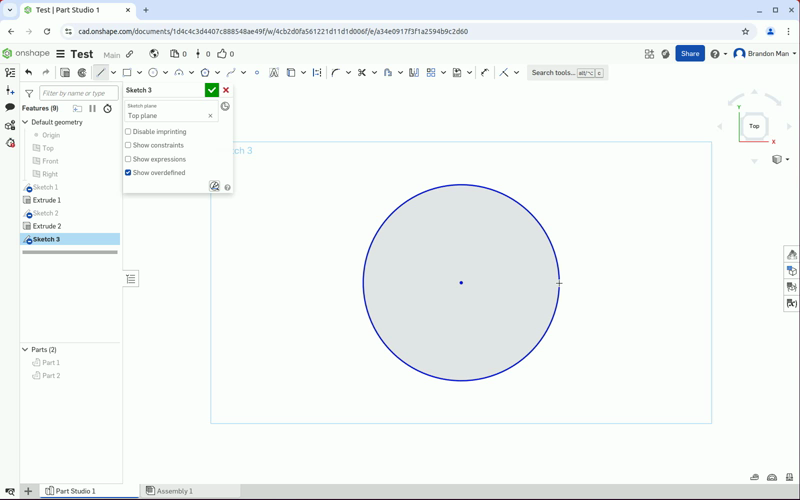
mouse_move(426, 315)
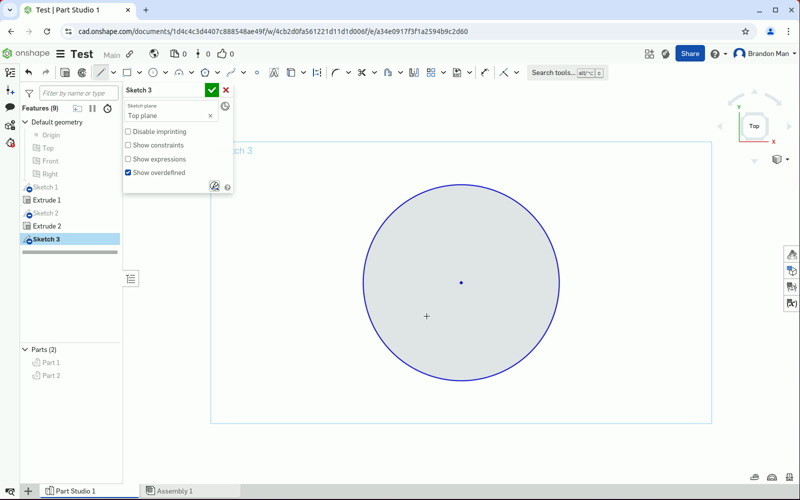
click(426, 315)
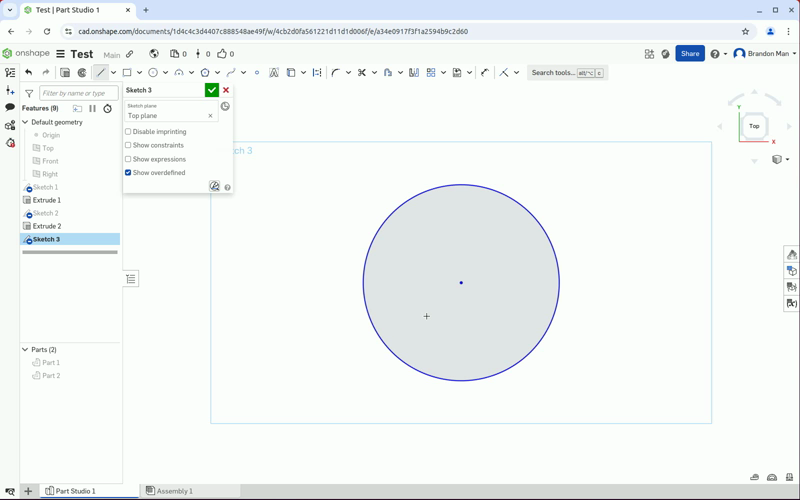
key_up(shift)
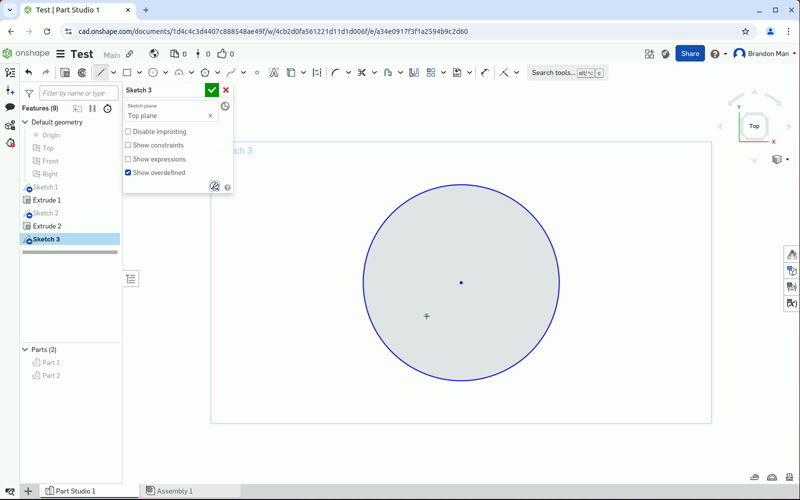
key_down(shift)
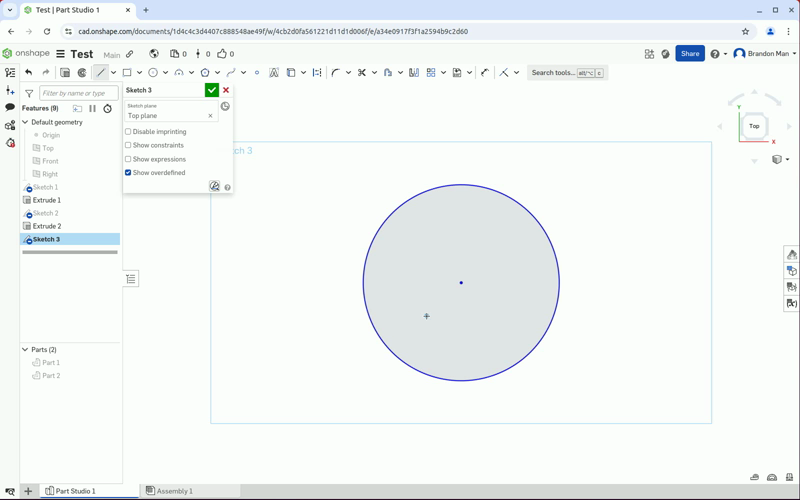
mouse_move(494, 315)
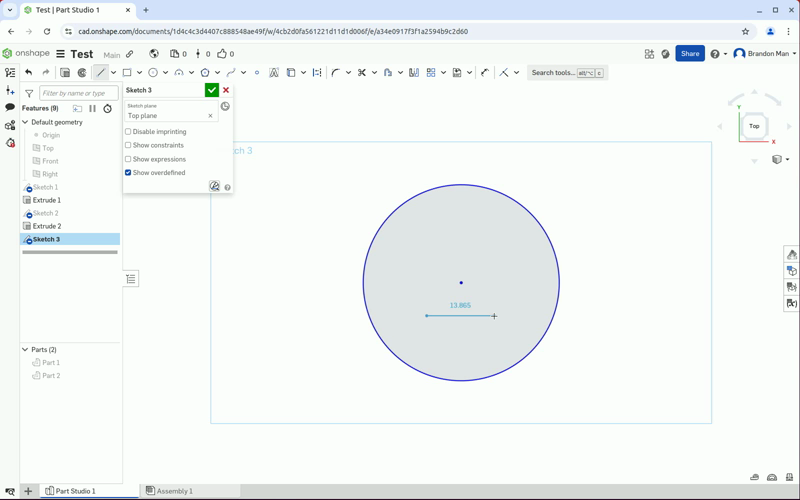
click(494, 315)
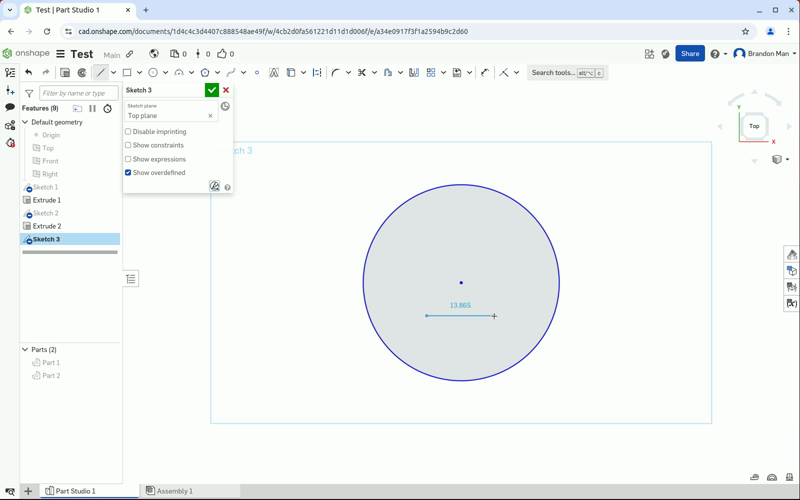
key_up(shift)
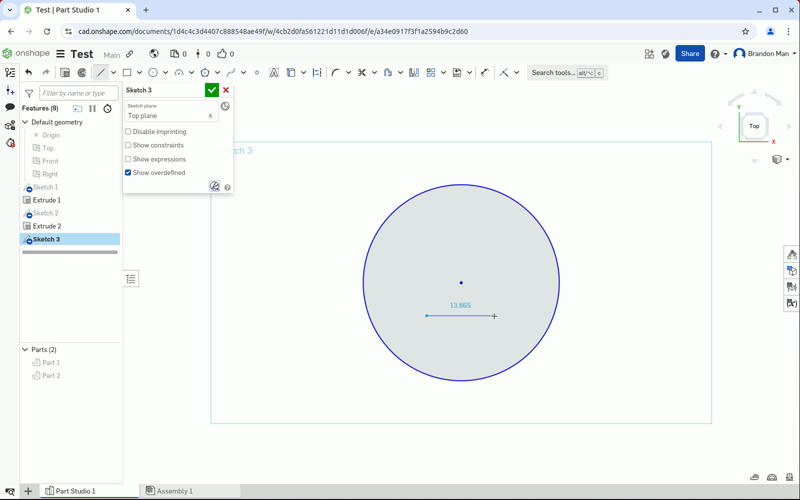
key_down(shift)
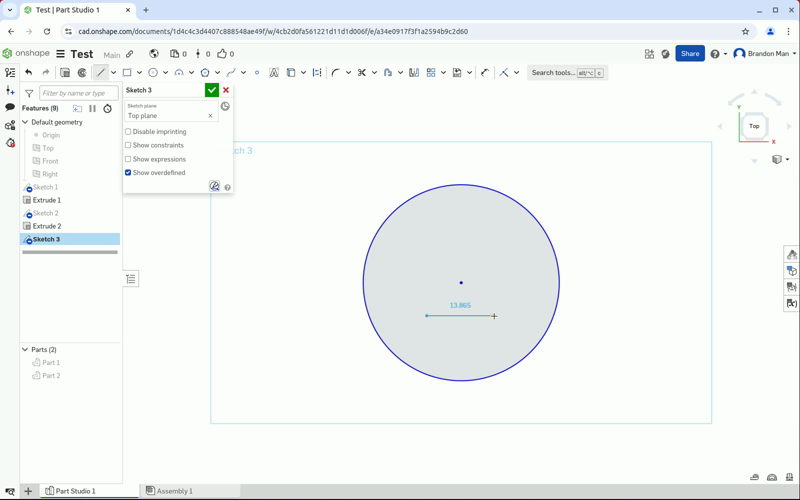
mouse_move(494, 250)
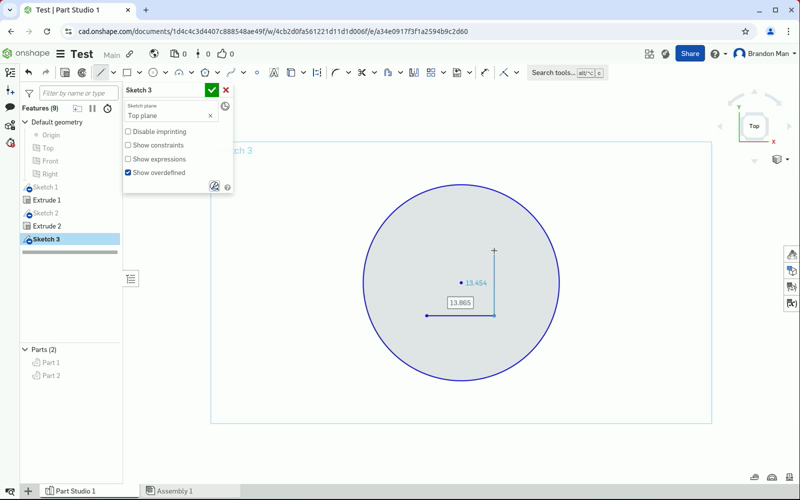
click(494, 250)
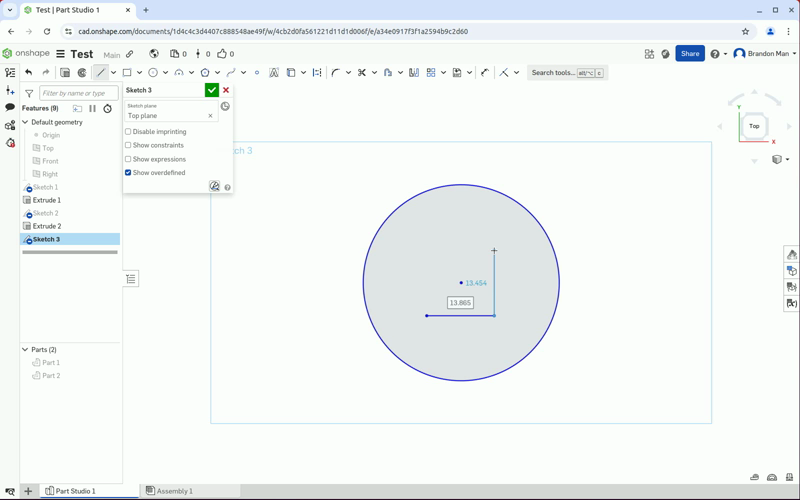
key_up(shift)
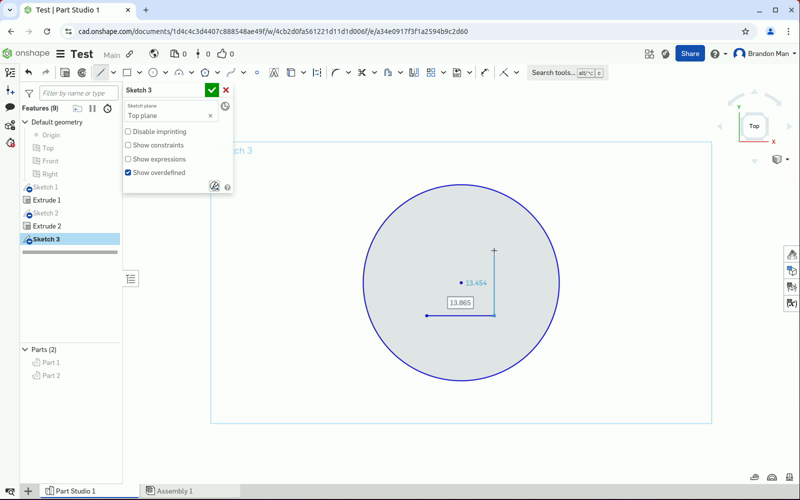
key_down(shift)
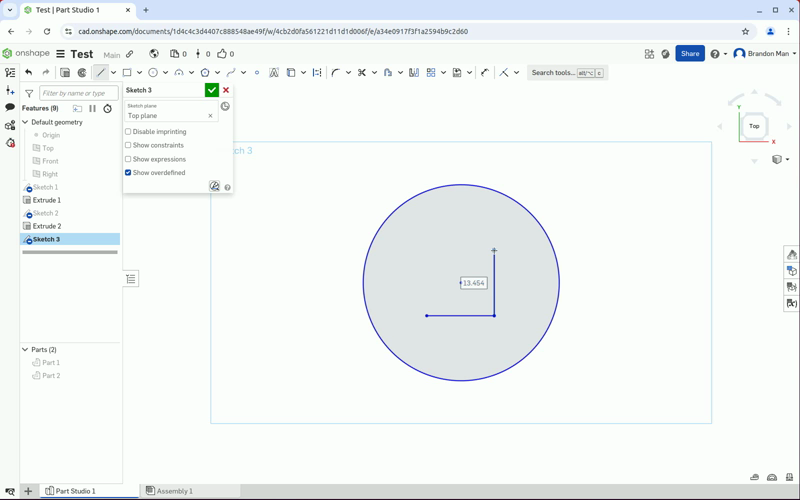
mouse_move(426, 250)
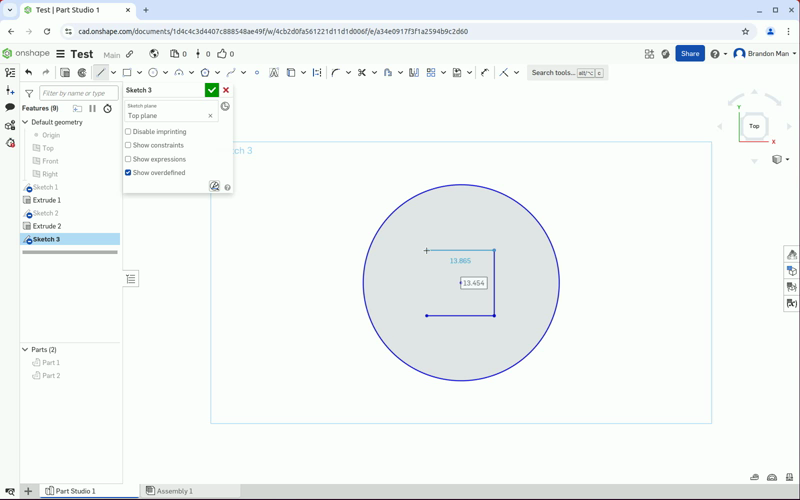
click(426, 250)
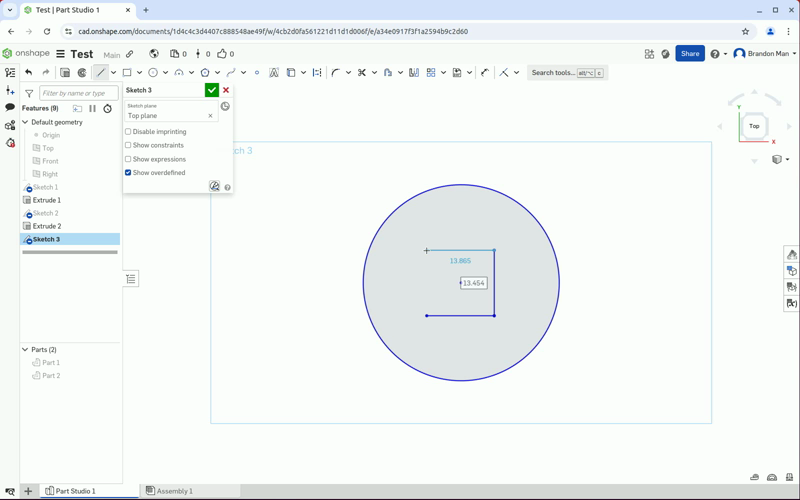
key_up(shift)
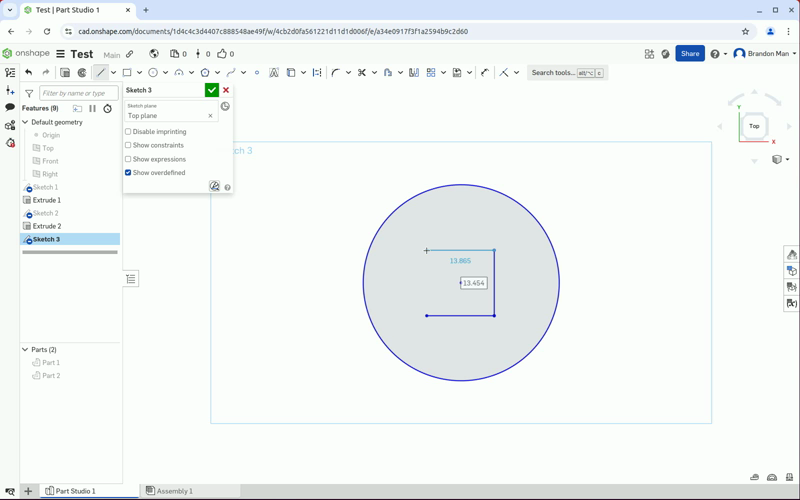
key_down(shift)
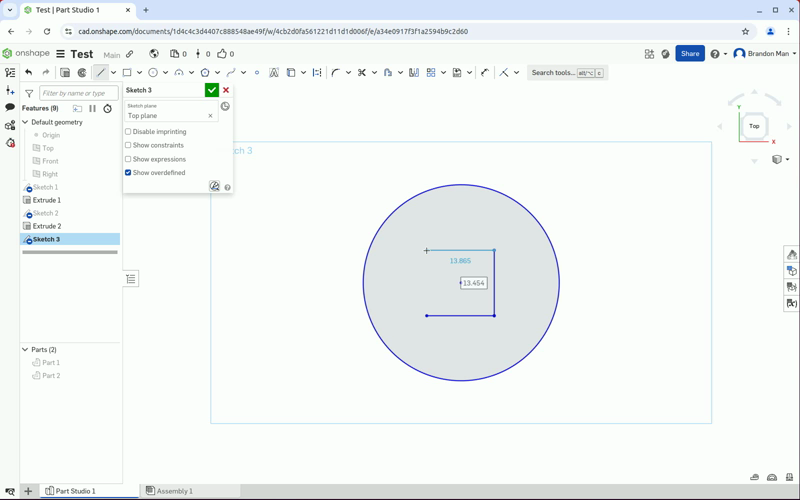
mouse_move(426, 315)
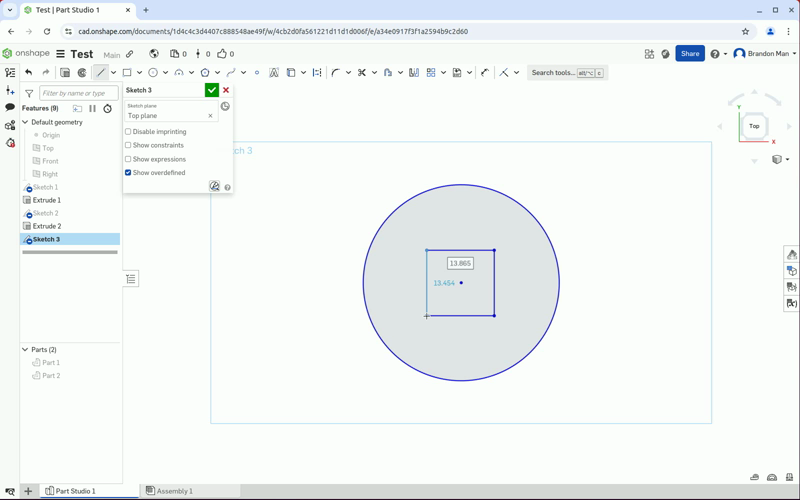
key_up(shift)
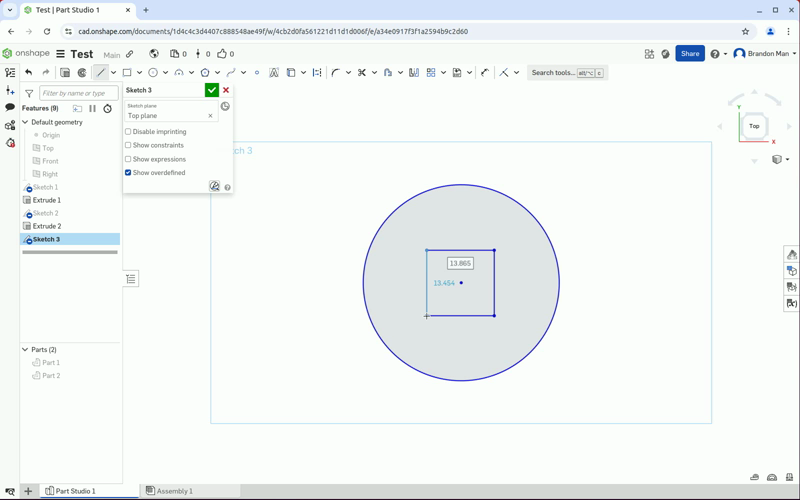
click(426, 315)
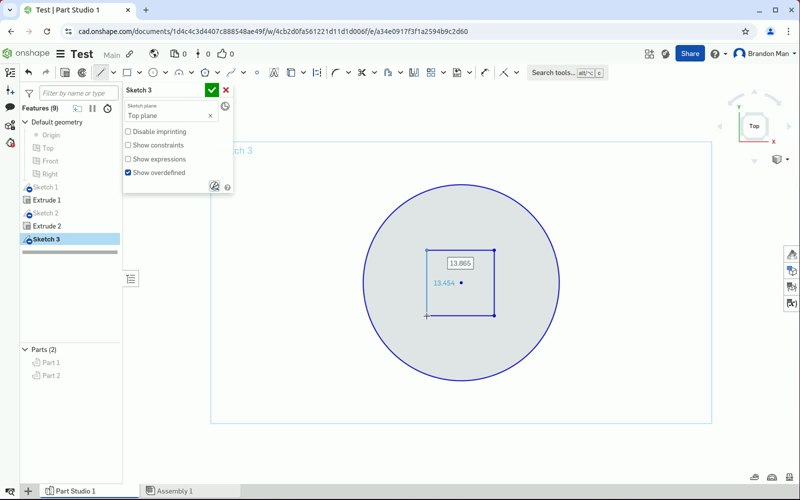
key(esc)
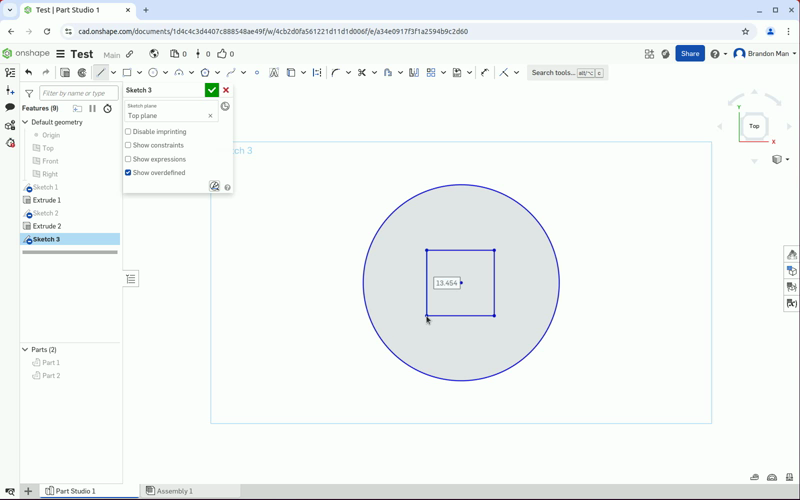
mouse_move(409, 232)
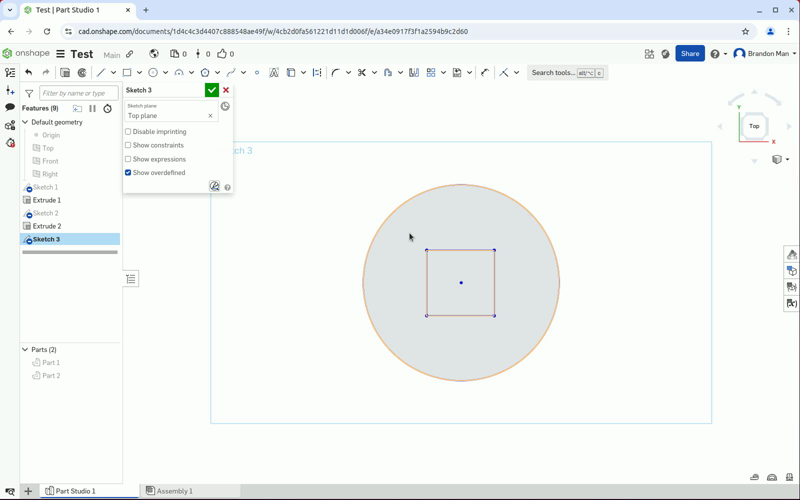
click(409, 232)
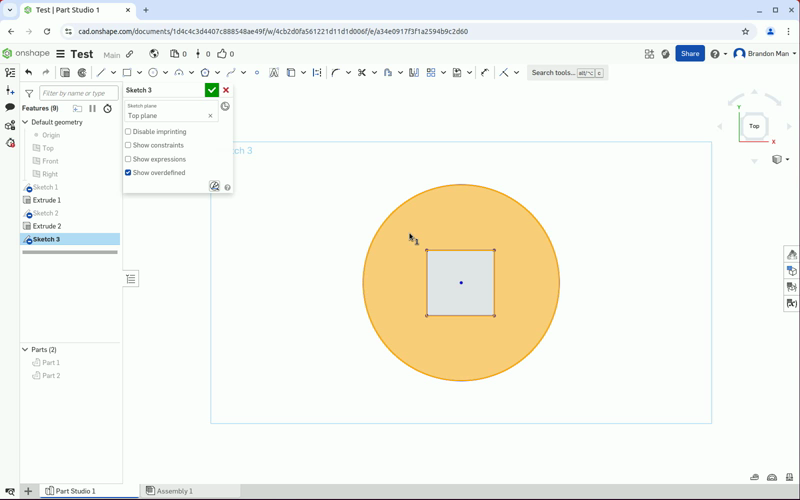
mouse_move(73, 352)
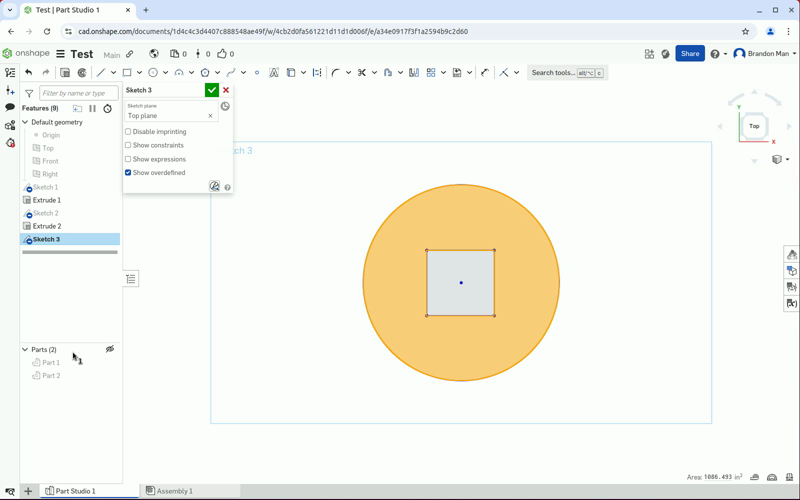
key(shift+y)
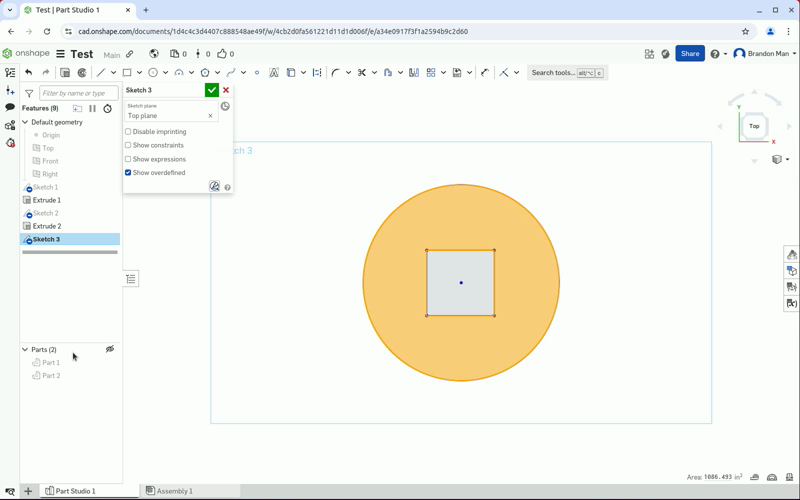
key(shift+e)
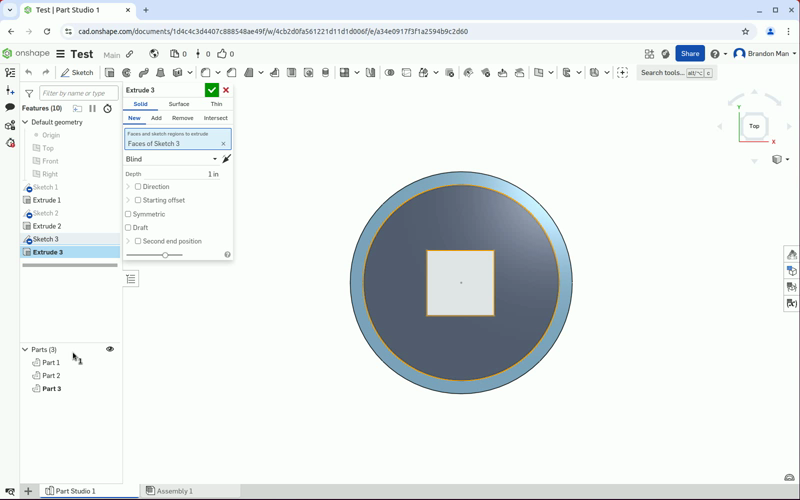
mouse_move(143, 106)
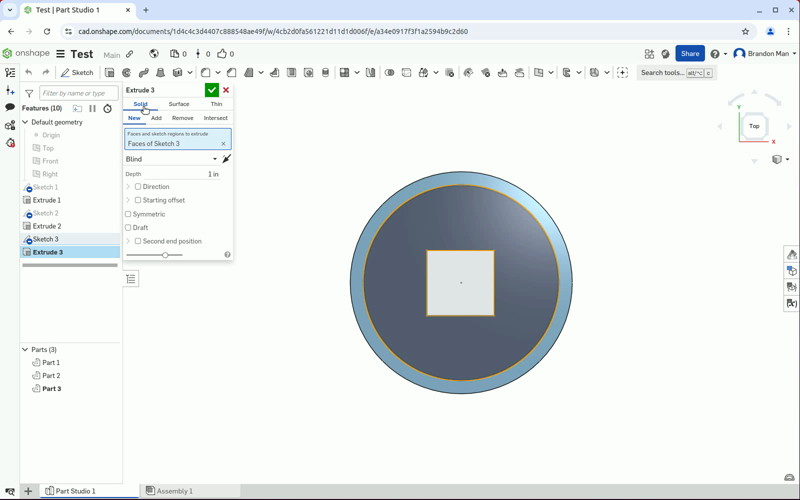
click(143, 106)
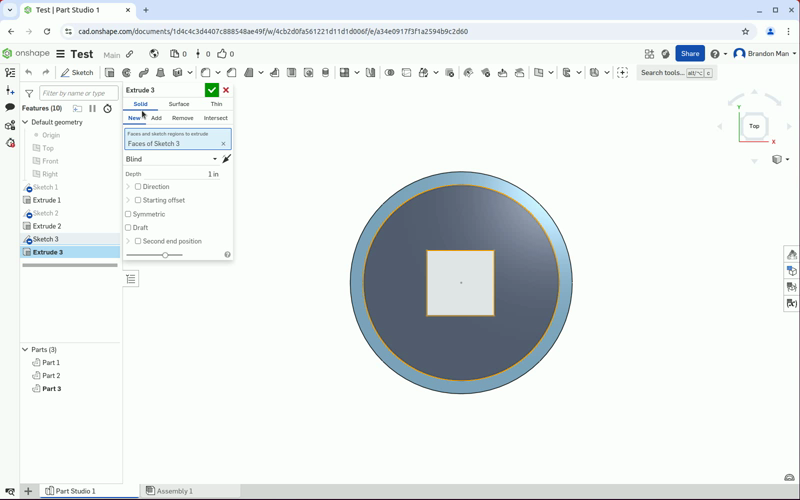
mouse_move(137, 120)
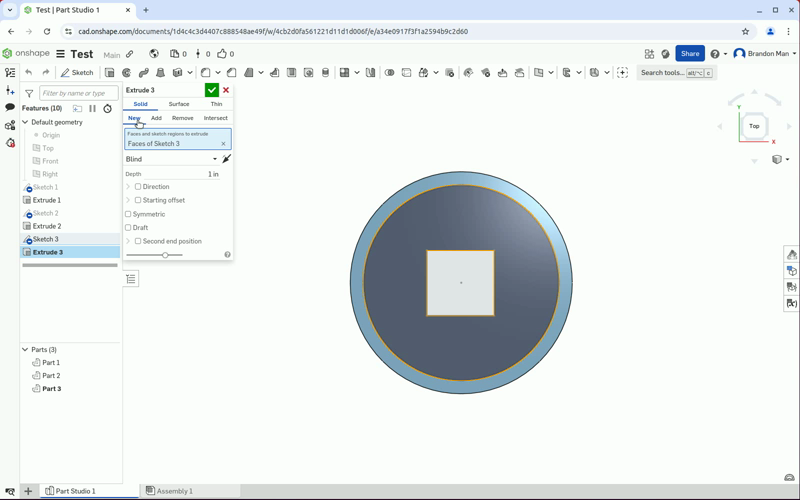
click(137, 120)
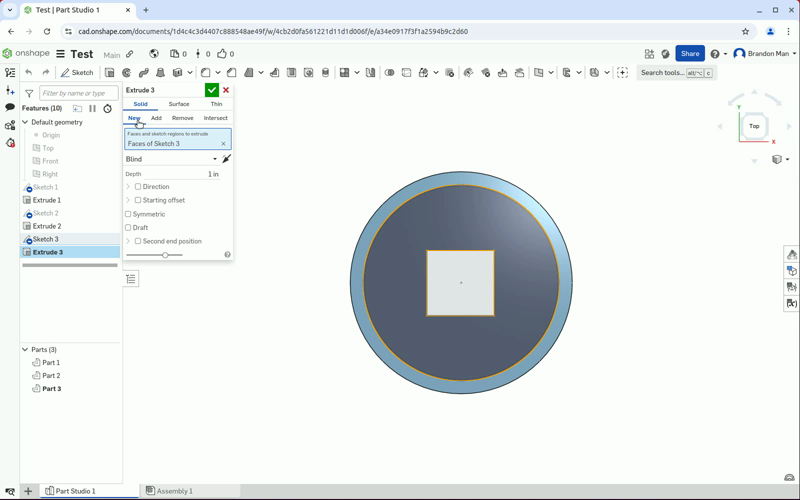
key(tab, 4)
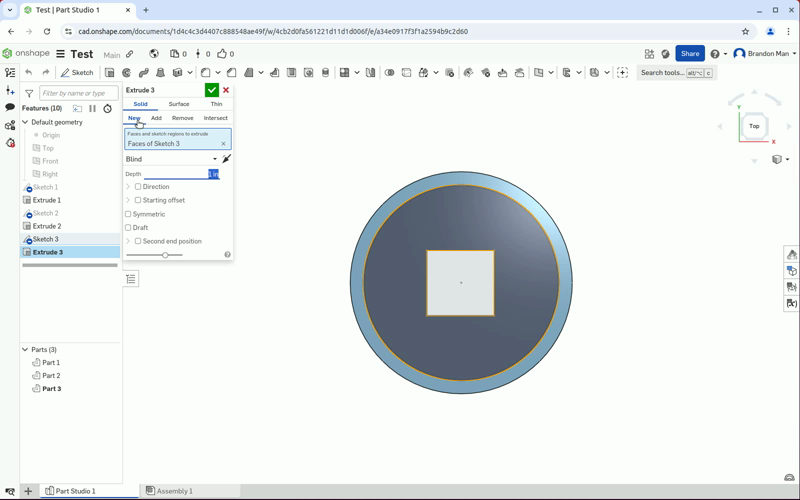
text(10.591)
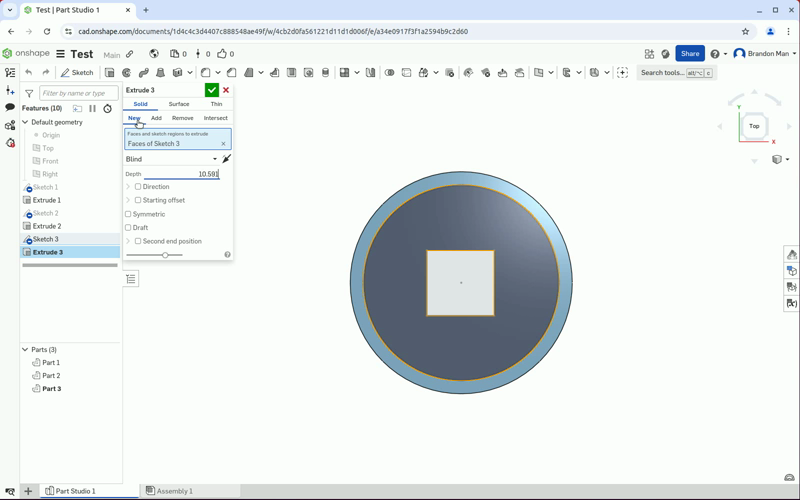
key(enter)
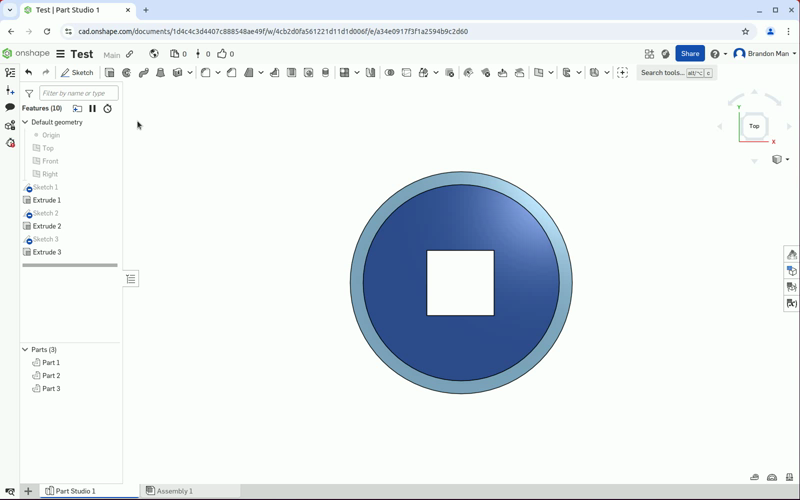
key(shift+h)
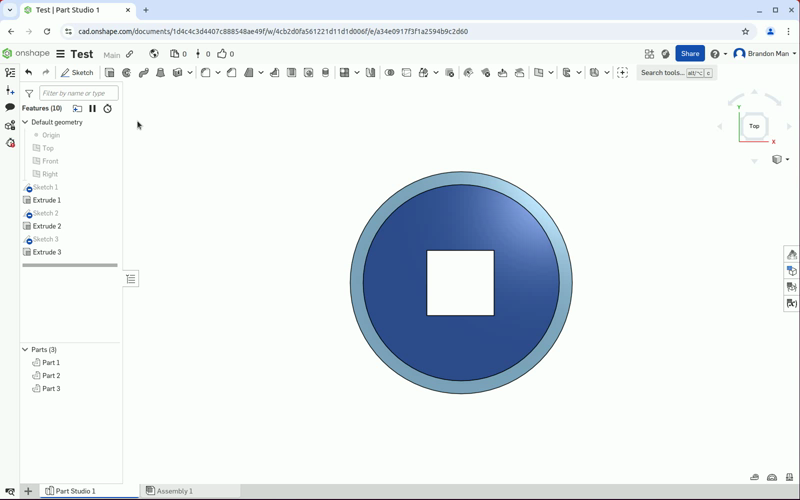
key(shift+h)
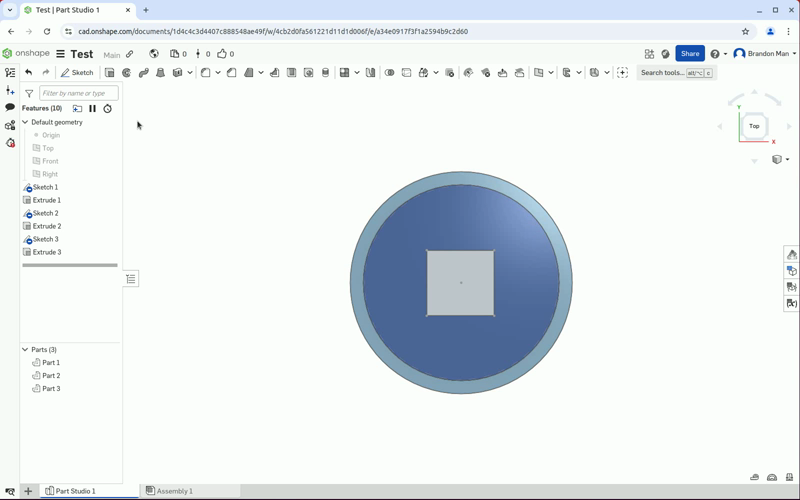
key(shift+7)
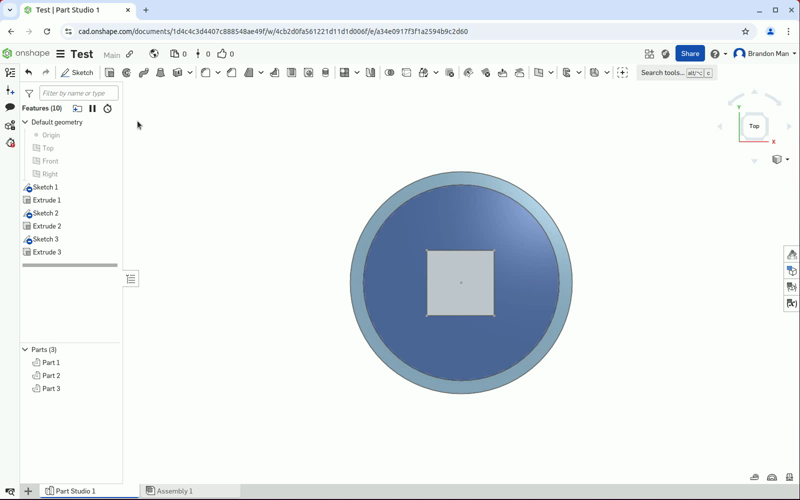
key(up, 3)
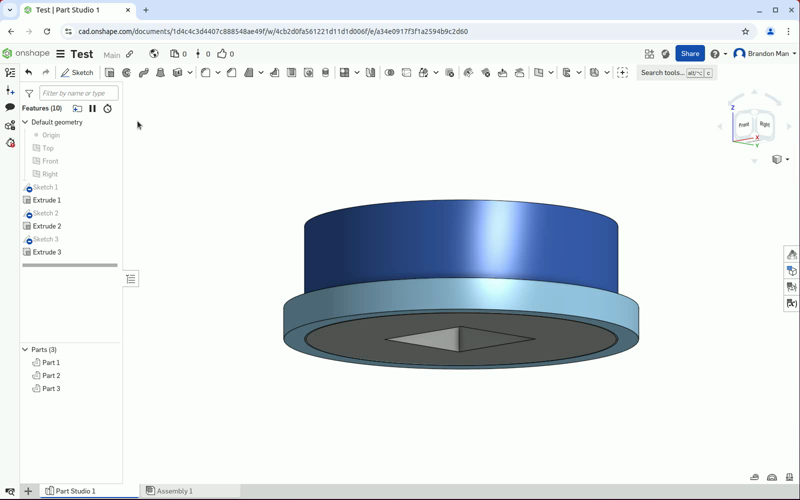
key(left, 3)
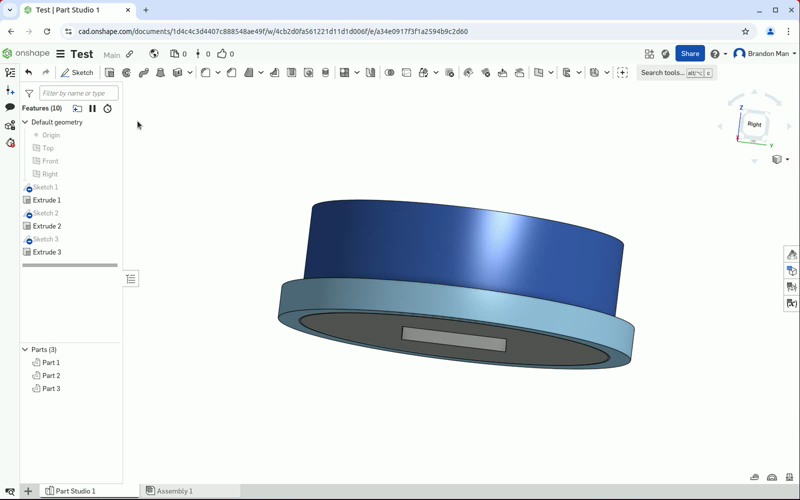
key(right, 3)
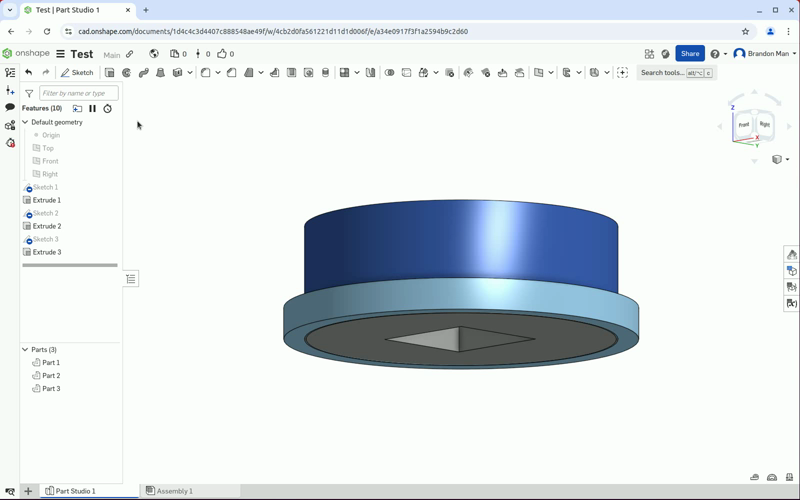
key(down, 3)
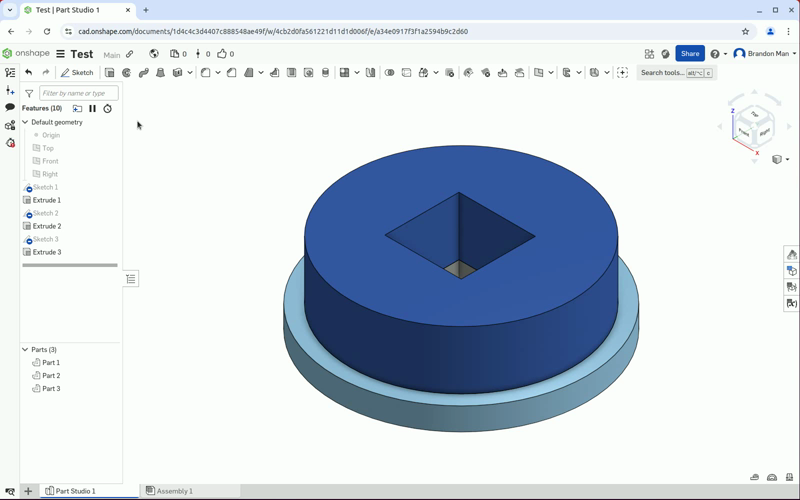
mouse_move(73, 189)
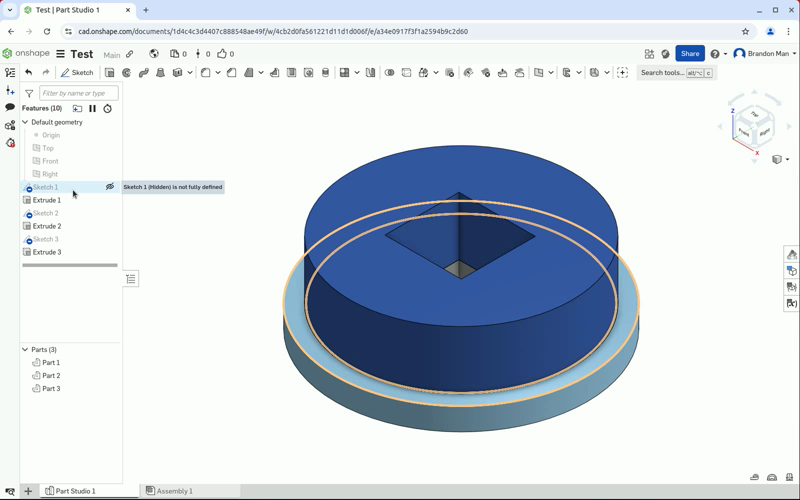
click(73, 189)